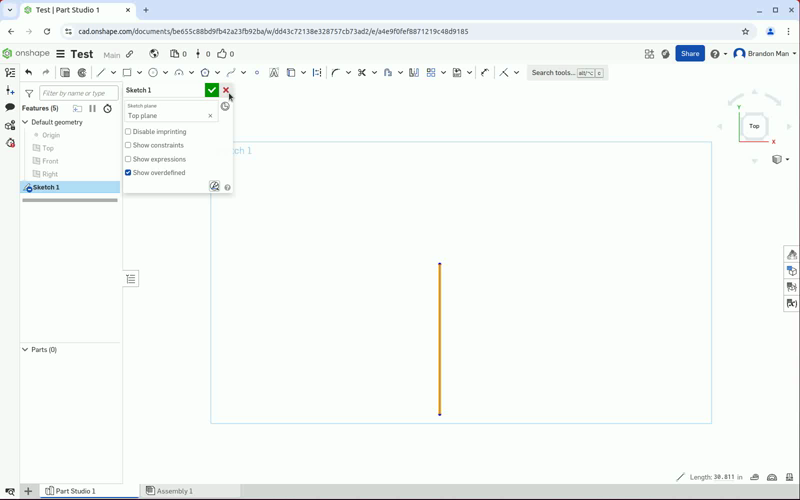
key(shift+h)
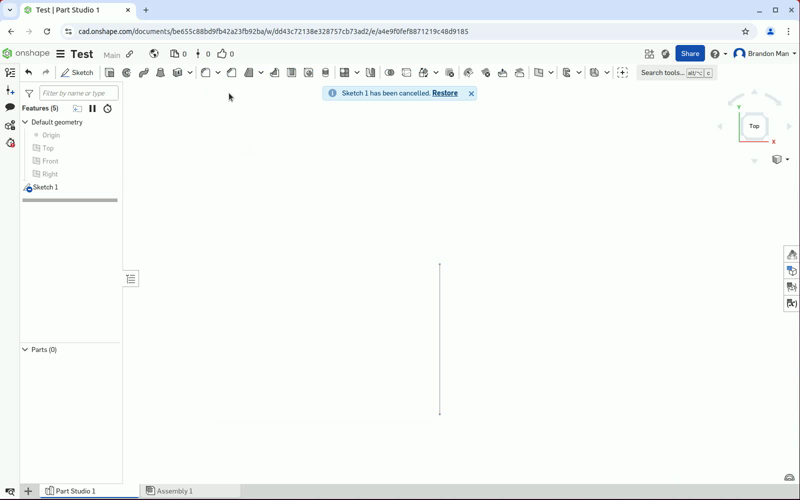
key(shift+s)
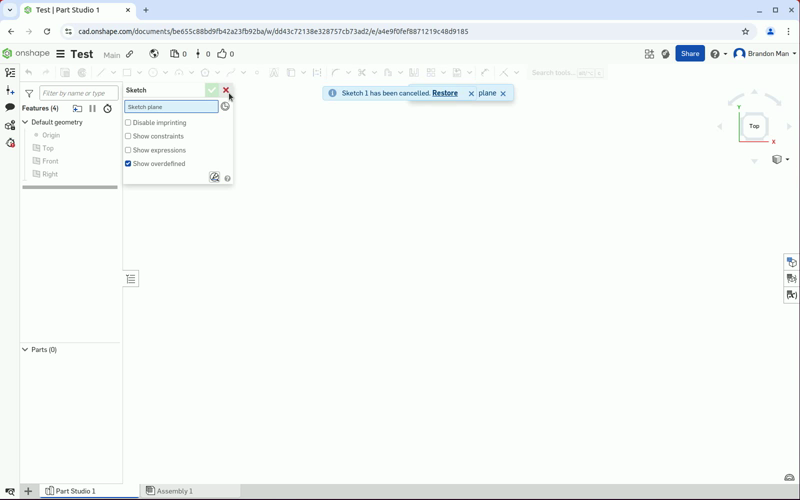
mouse_move(73, 150)
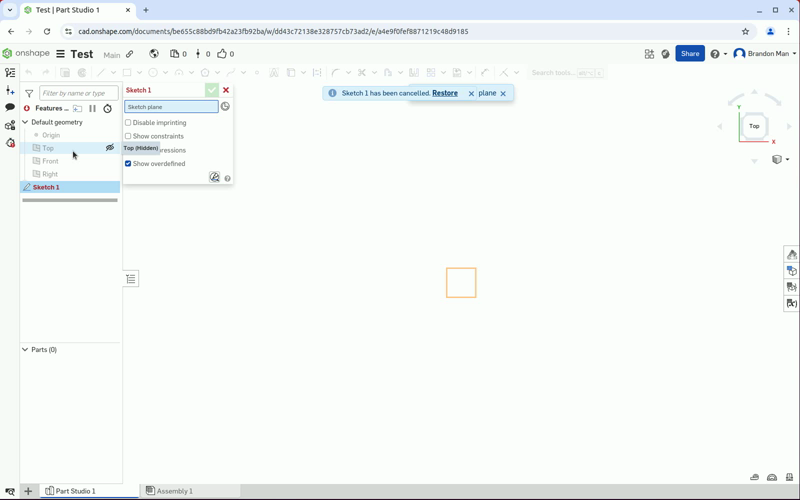
click(73, 150)
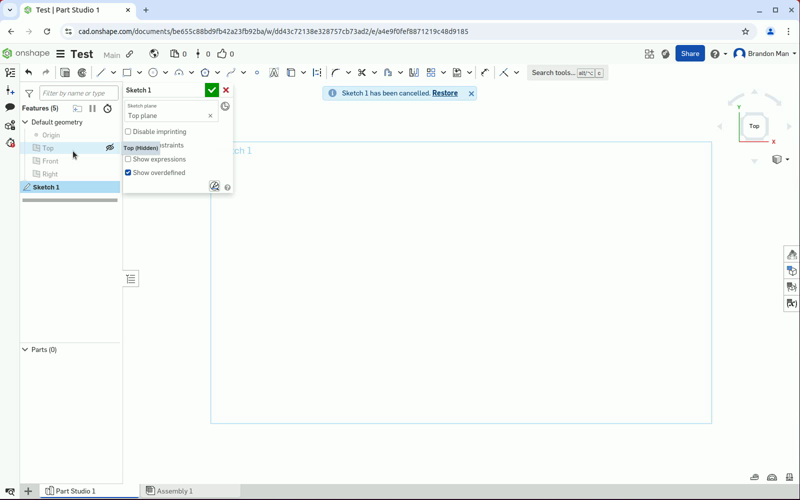
mouse_move(73, 352)
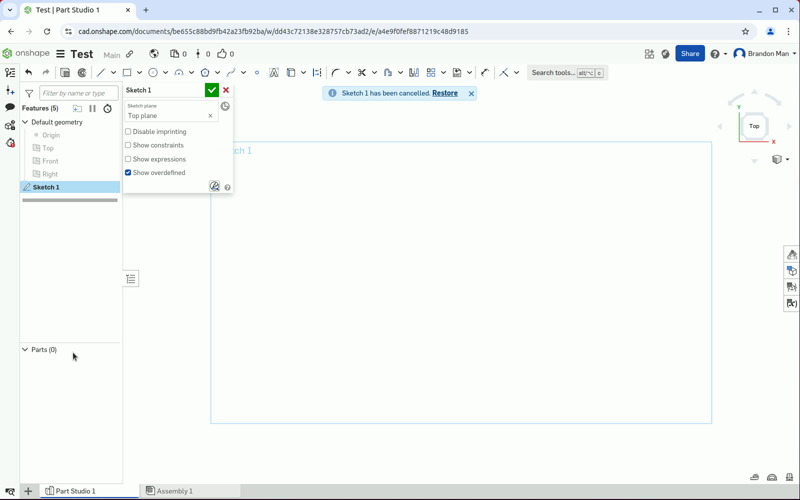
key(y)
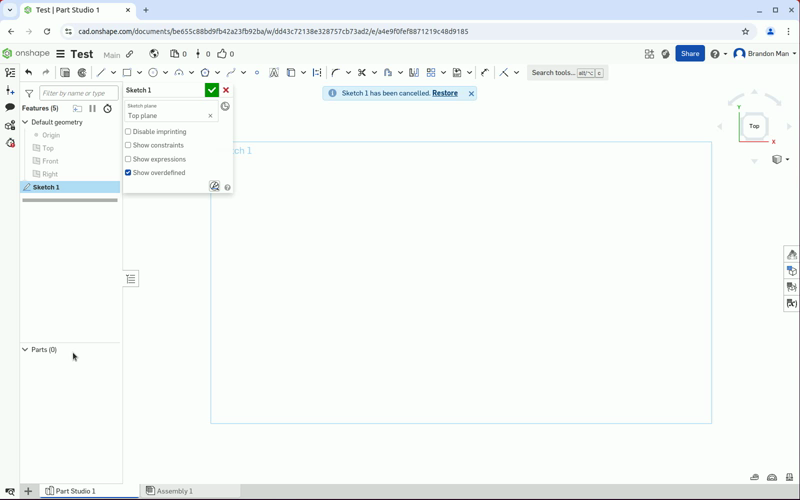
key(l)
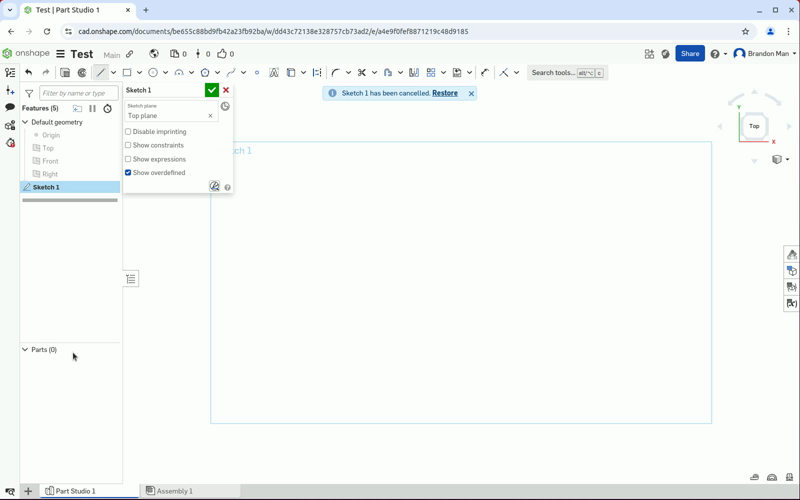
key_down(shift)
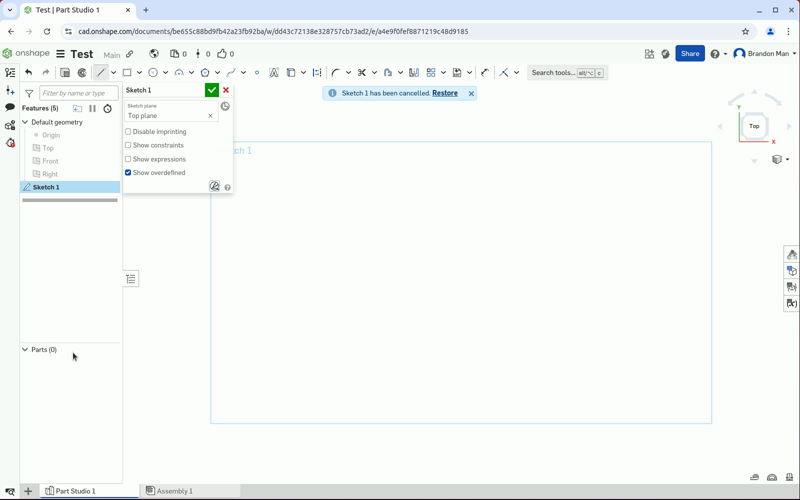
mouse_move(460, 282)
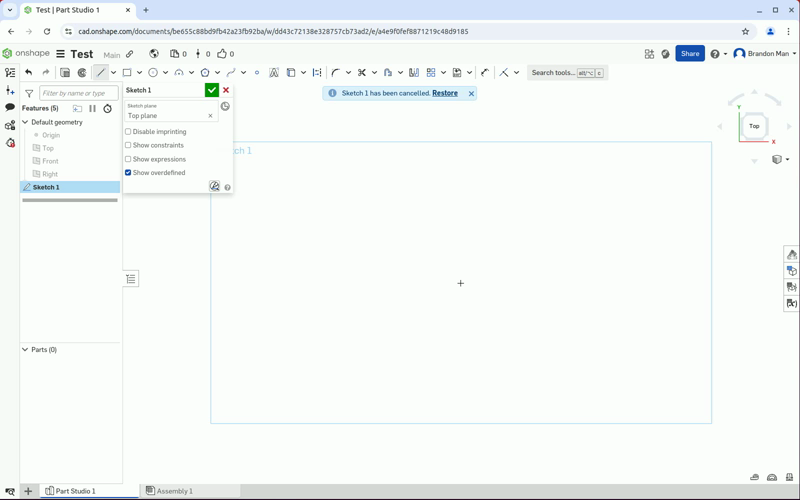
click(460, 282)
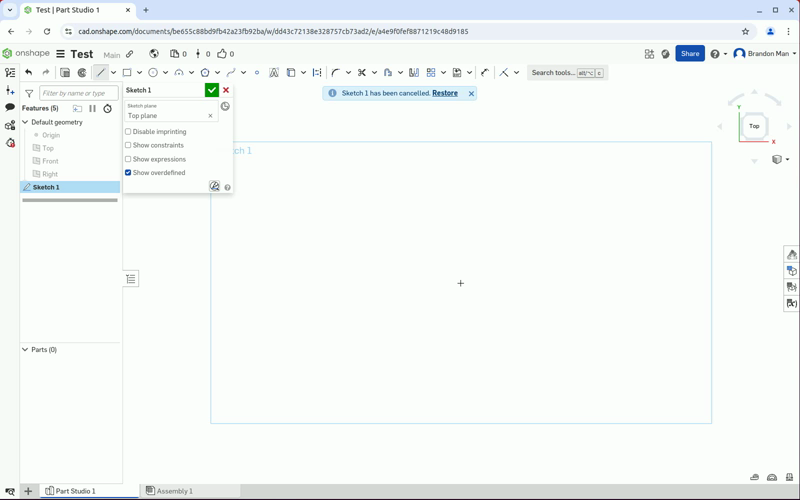
key_up(shift)
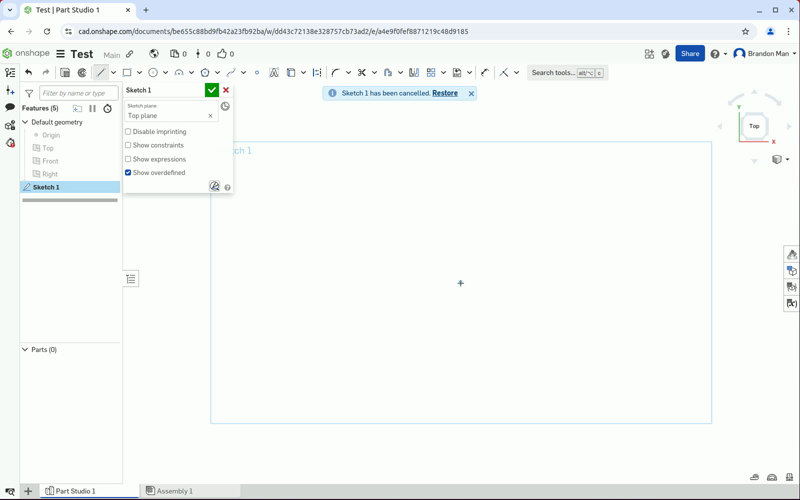
key_down(shift)
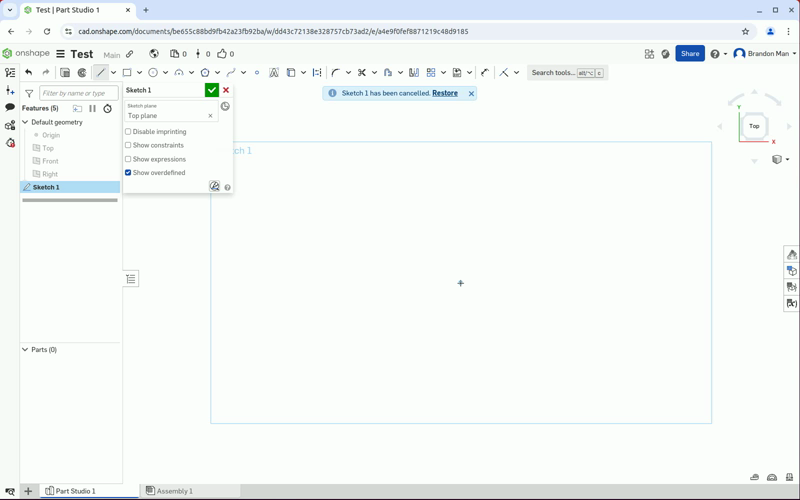
mouse_move(573, 282)
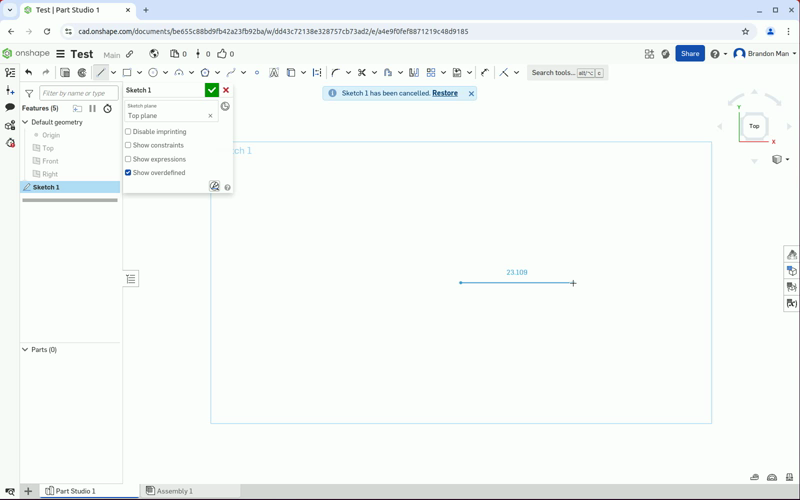
click(573, 282)
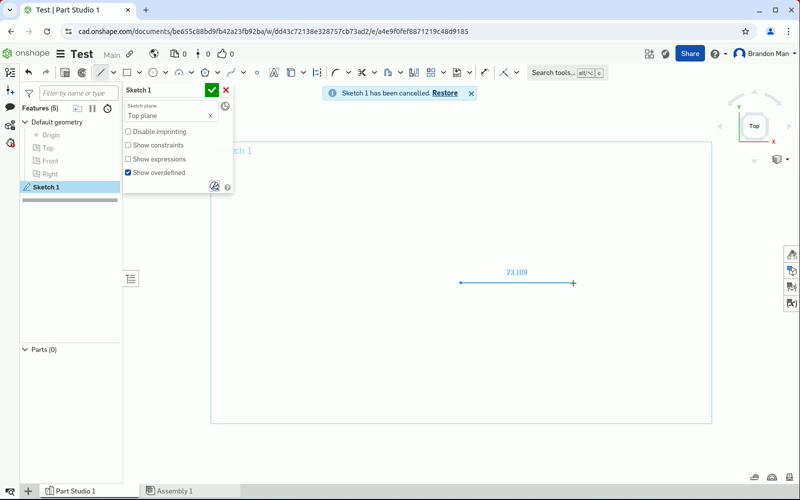
key_up(shift)
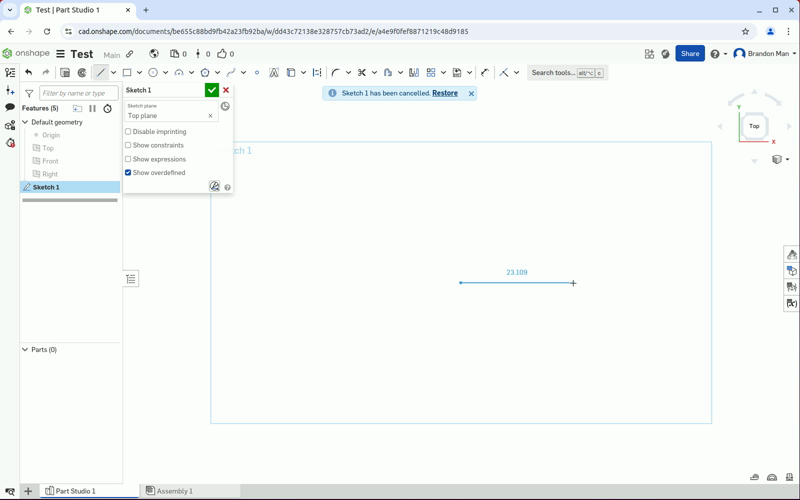
key_down(shift)
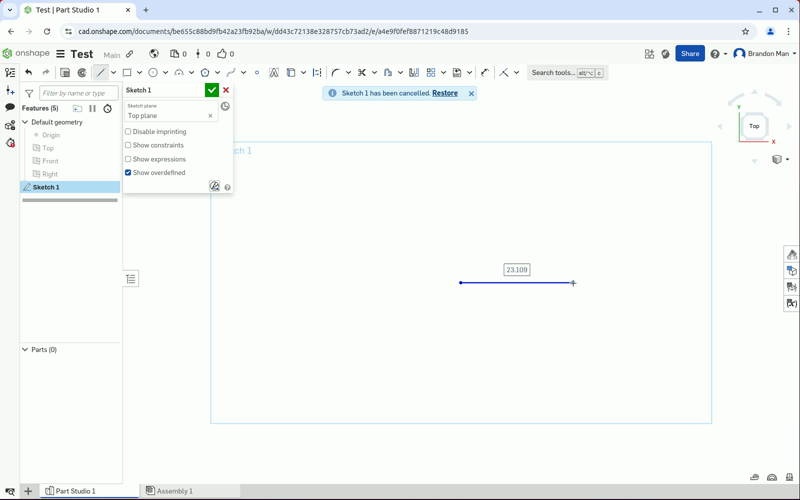
mouse_move(573, 213)
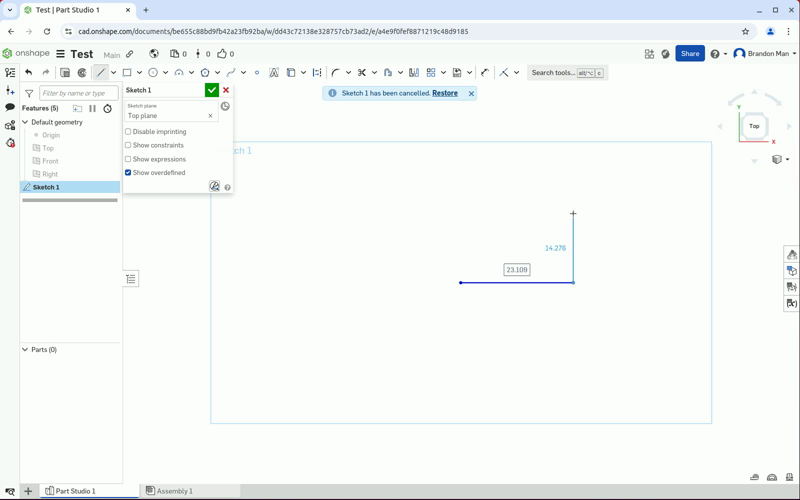
click(573, 213)
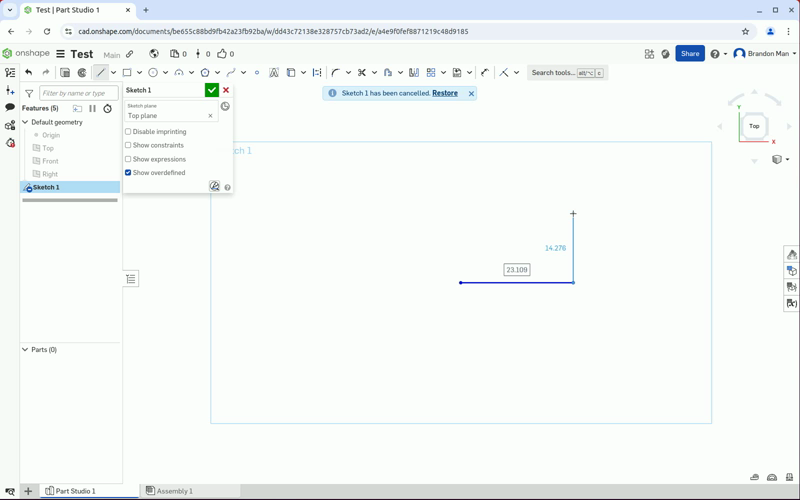
key_up(shift)
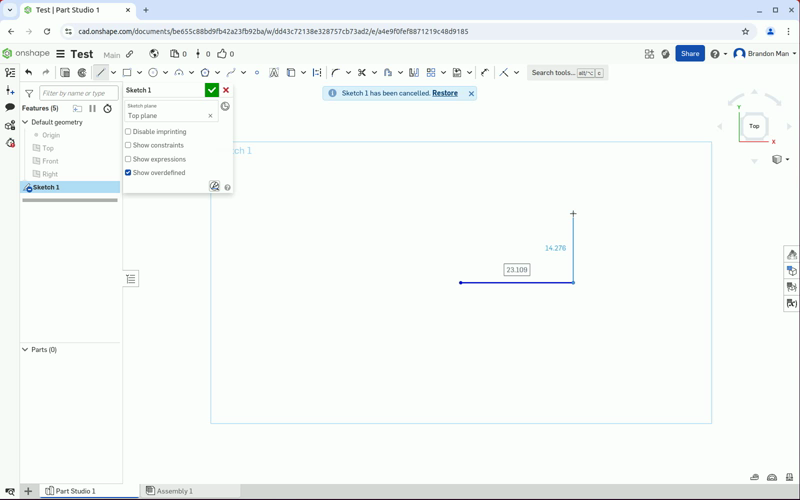
key_down(shift)
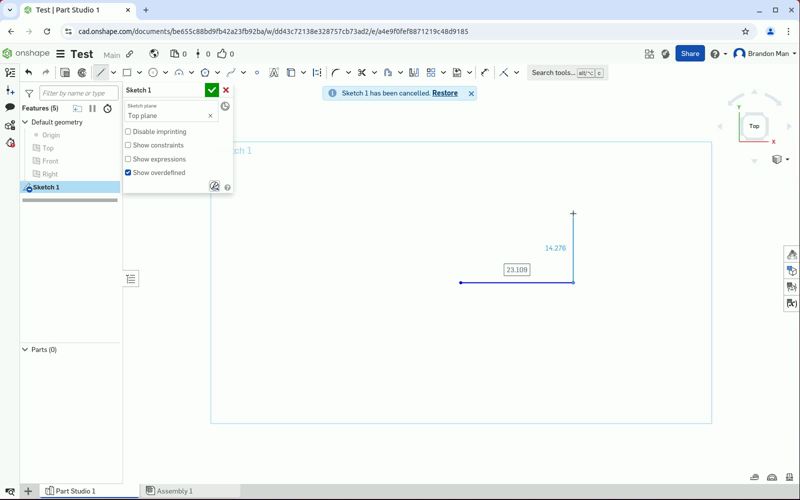
mouse_move(460, 213)
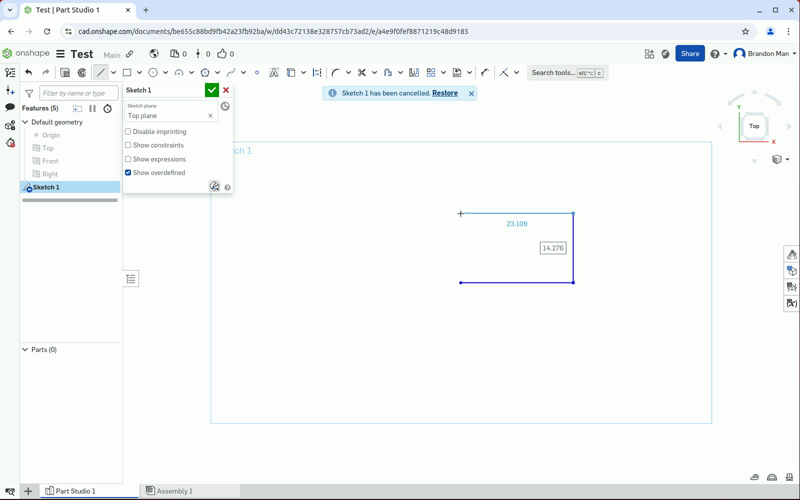
click(460, 213)
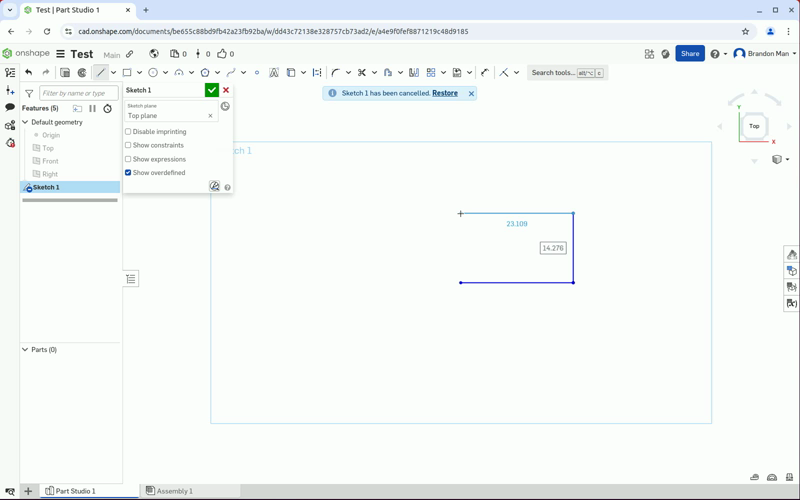
key_up(shift)
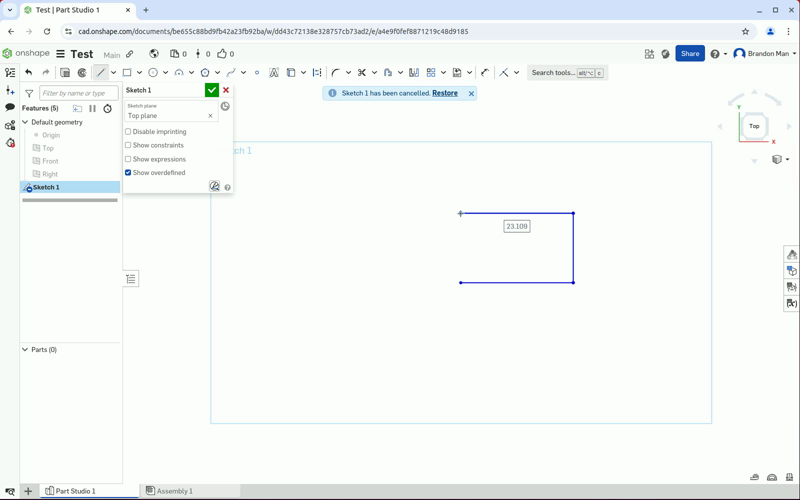
key_down(shift)
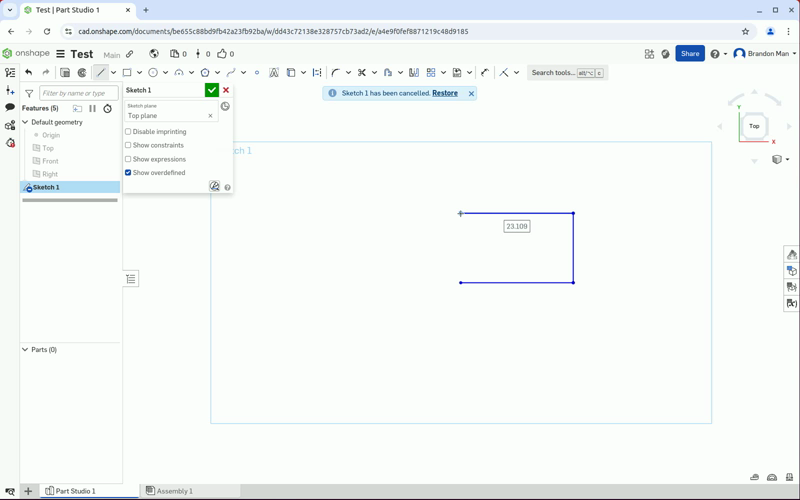
mouse_move(460, 282)
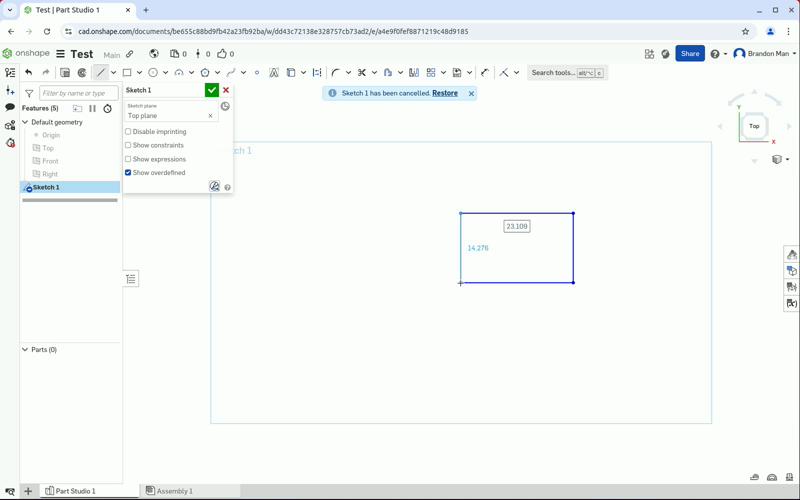
key_up(shift)
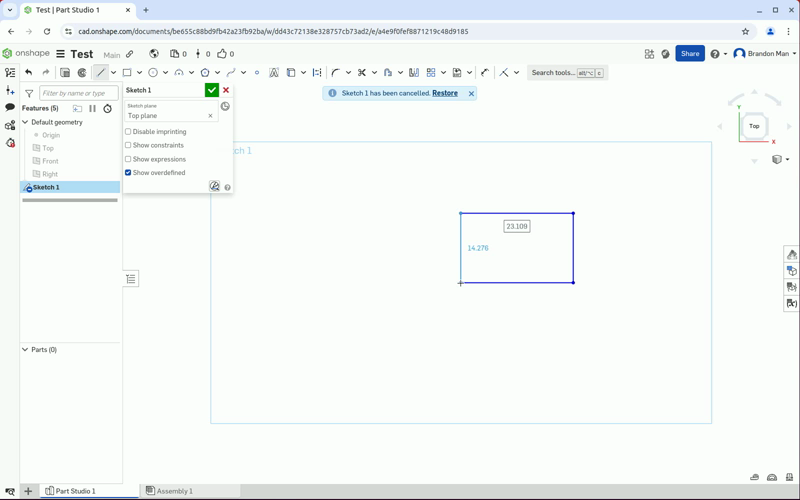
click(460, 282)
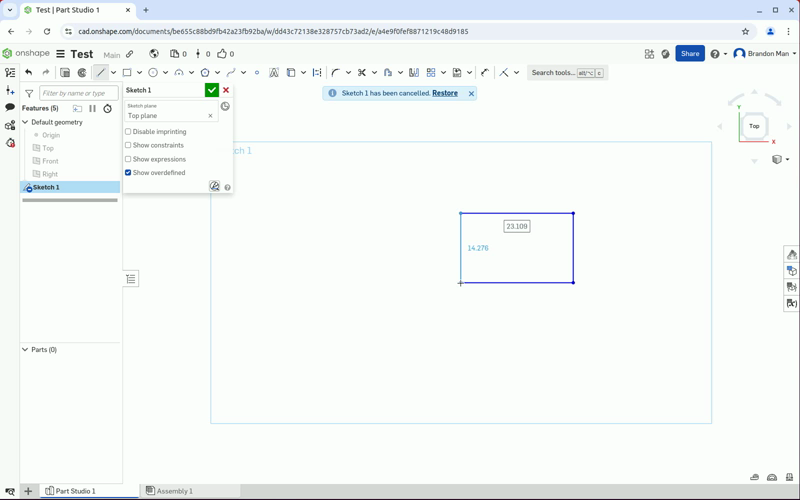
key(esc)
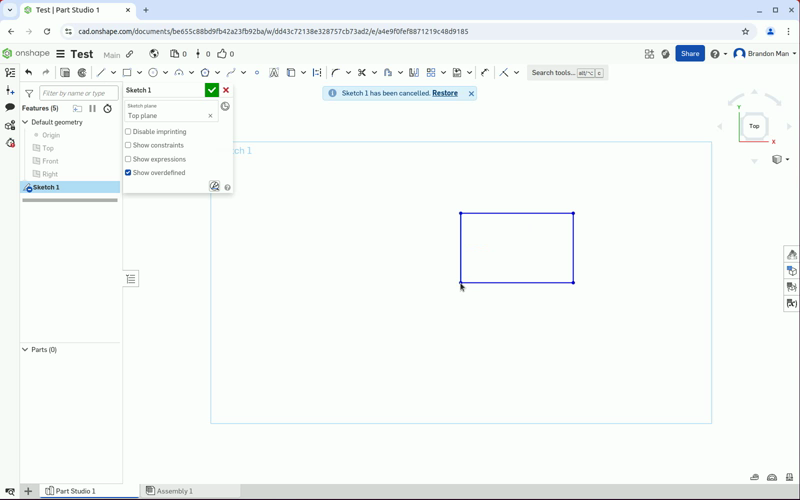
mouse_move(480, 219)
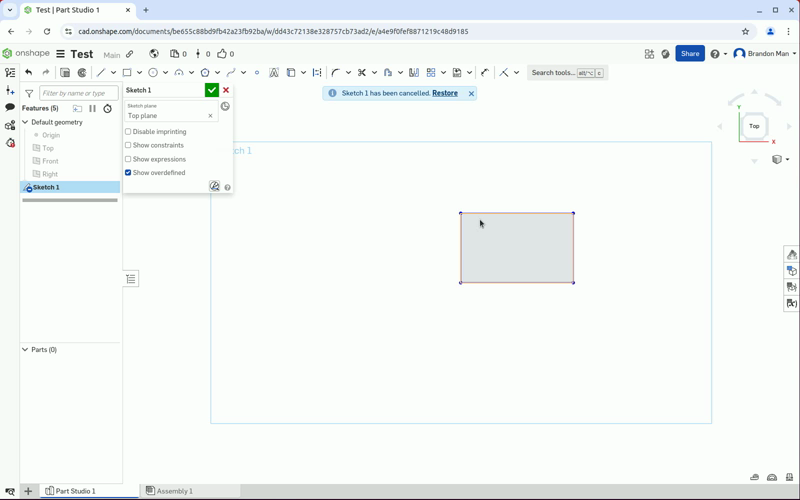
click(480, 219)
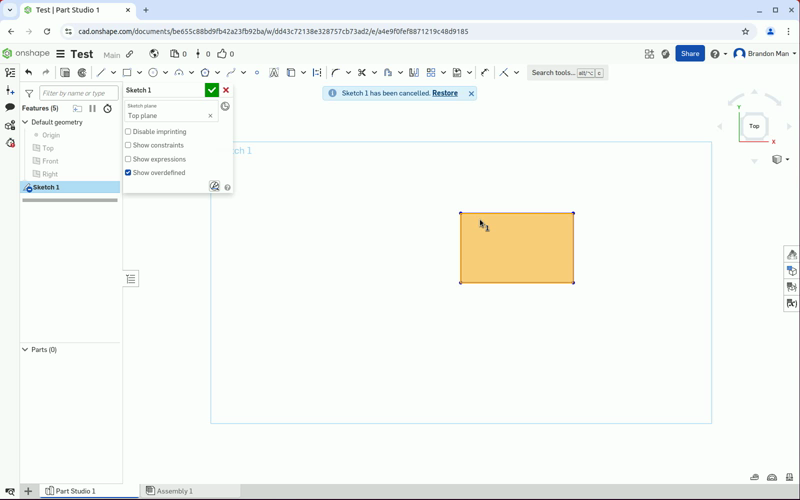
mouse_move(73, 352)
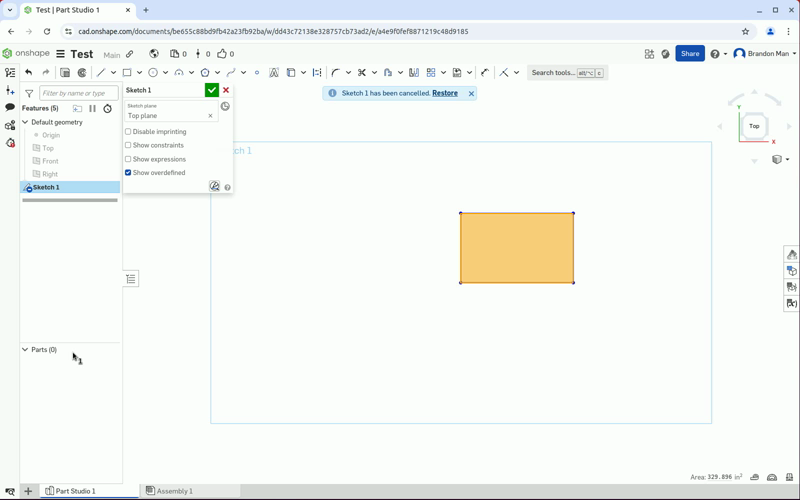
key(shift+y)
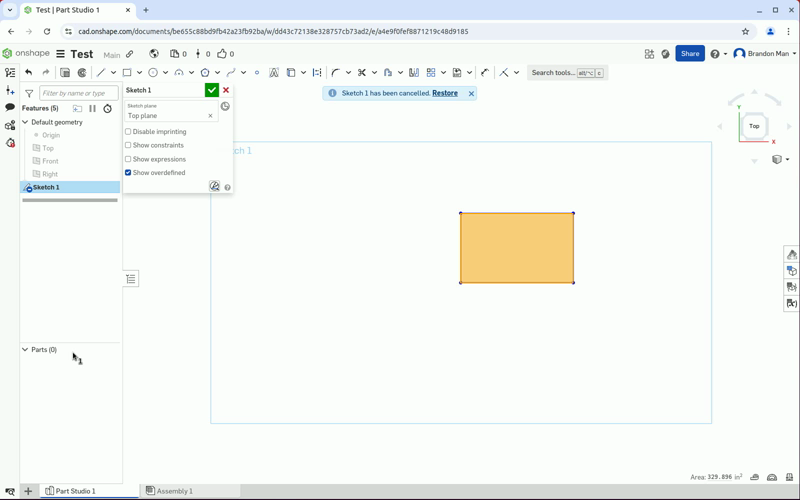
key(shift+e)
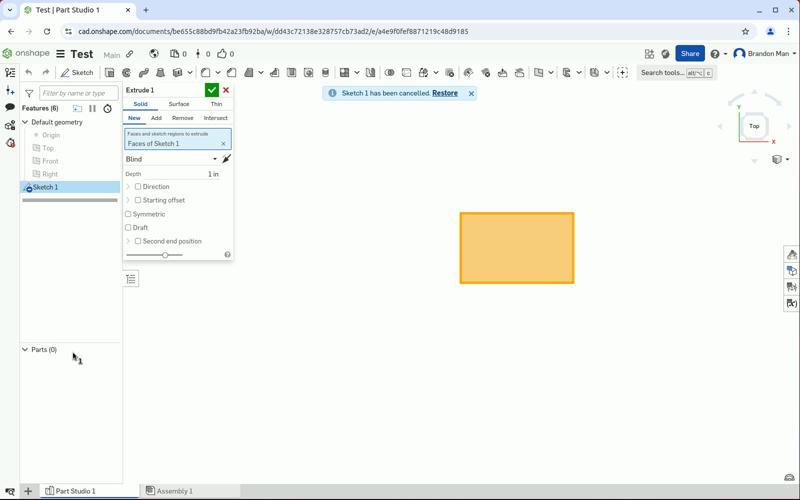
mouse_move(143, 106)
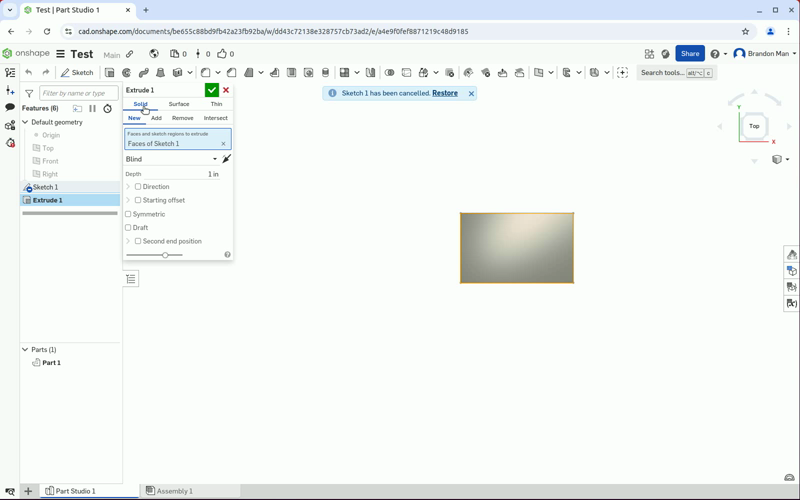
click(143, 106)
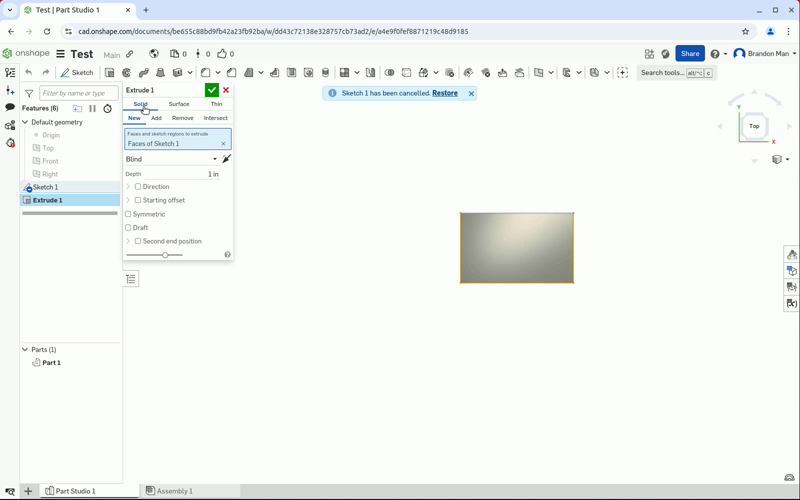
mouse_move(137, 120)
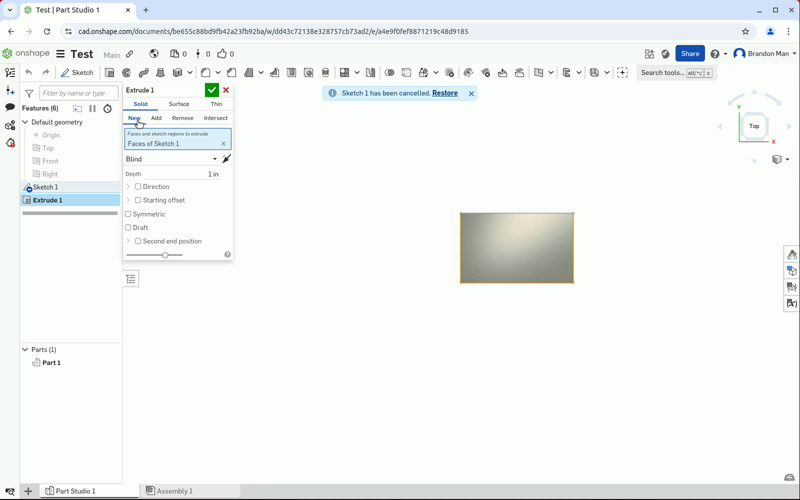
click(137, 120)
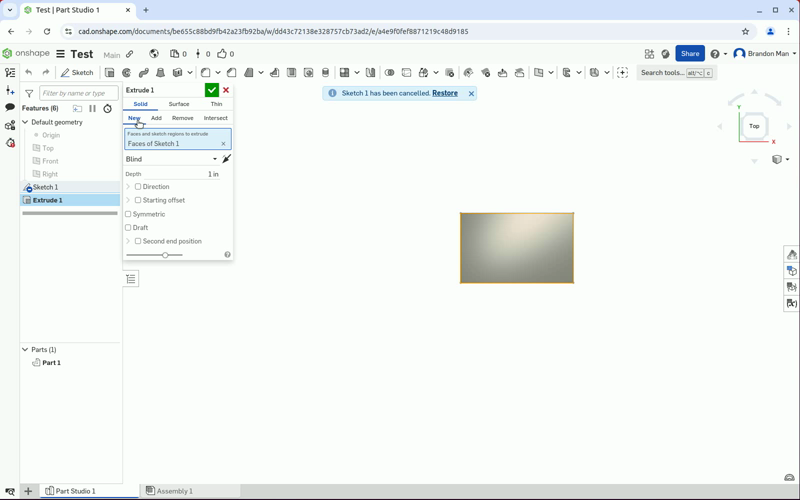
key(tab, 4)
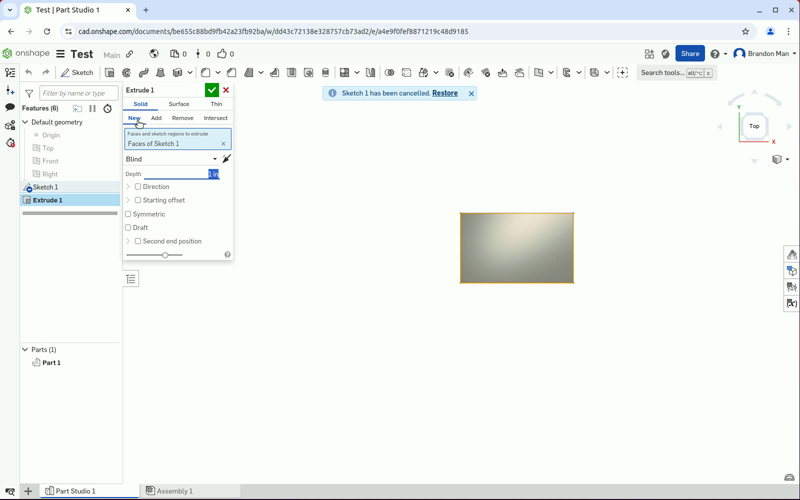
text(2.166)
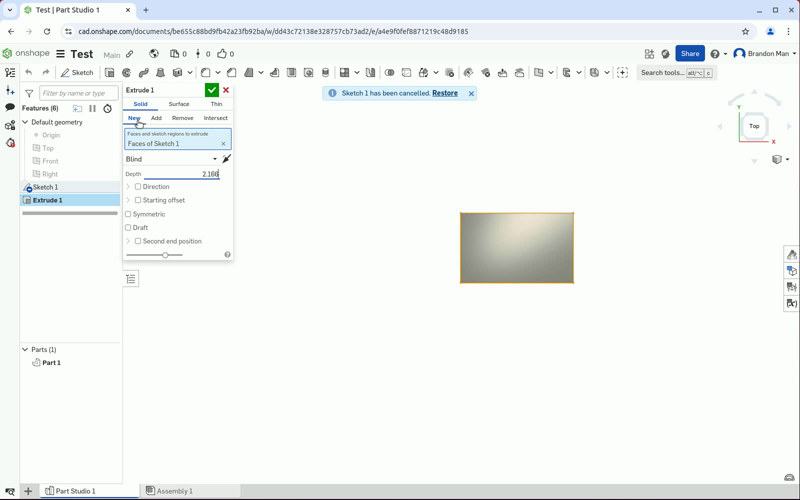
key(enter)
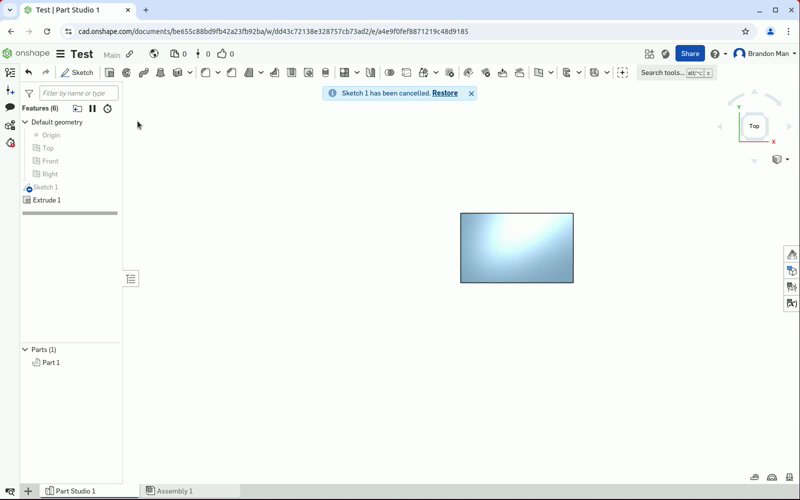
key(shift+h)
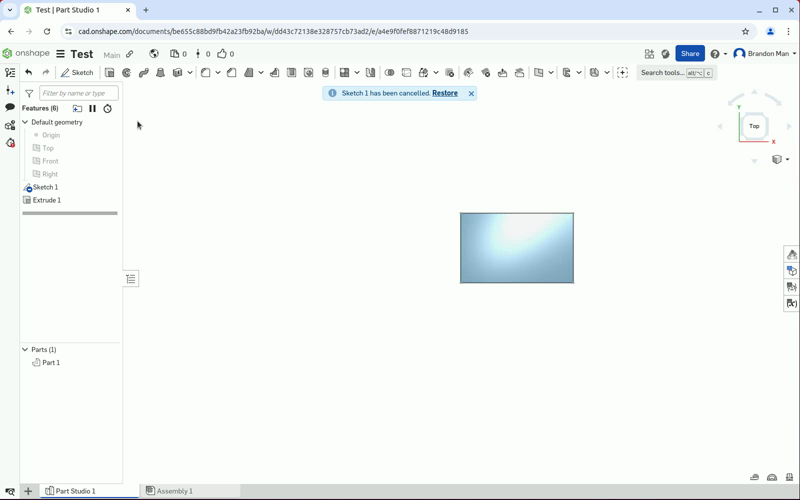
key(shift+h)
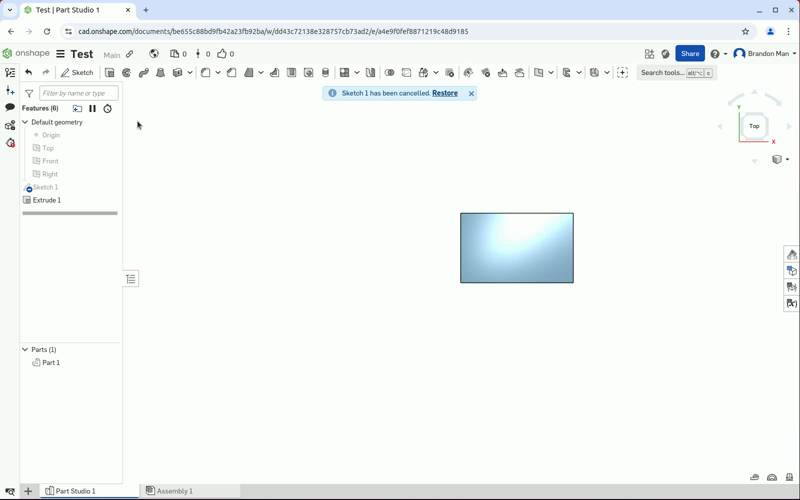
mouse_move(73, 189)
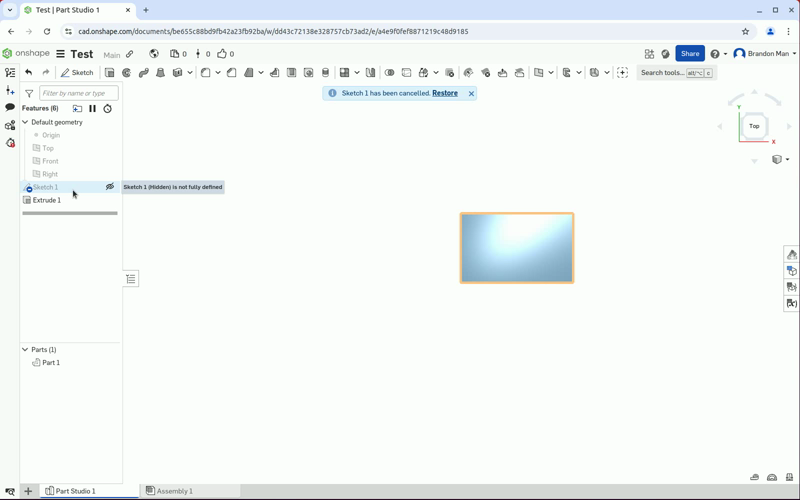
click(73, 189)
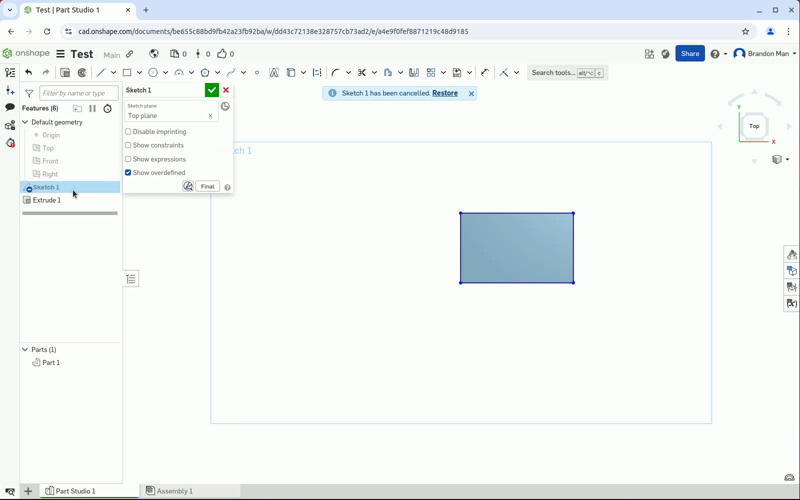
mouse_move(229, 92)
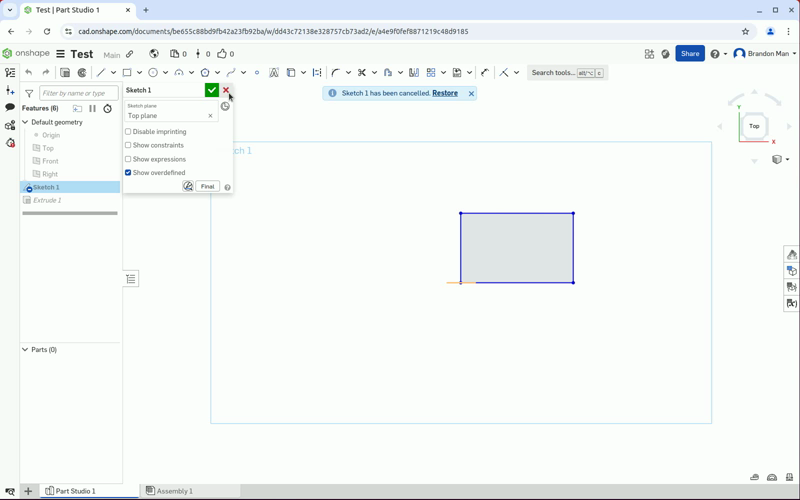
click(229, 92)
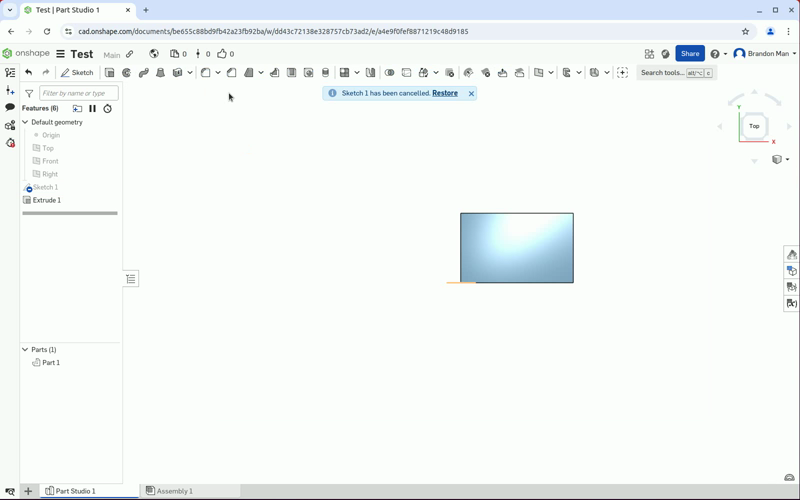
mouse_move(541, 75)
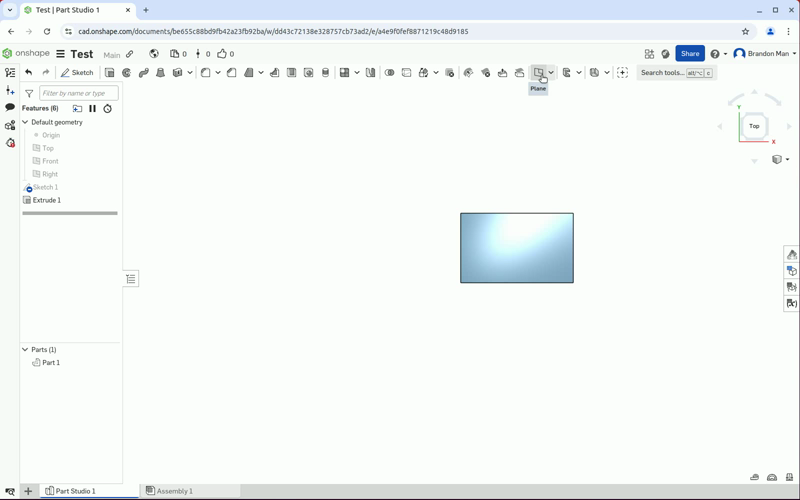
click(541, 75)
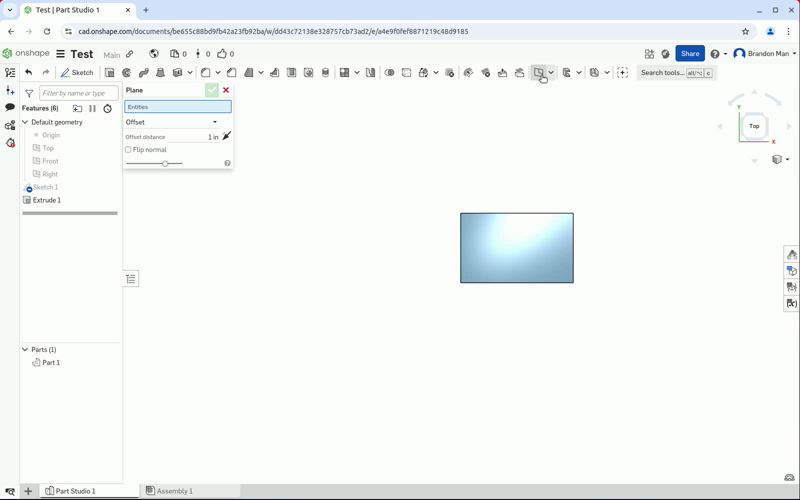
mouse_move(73, 150)
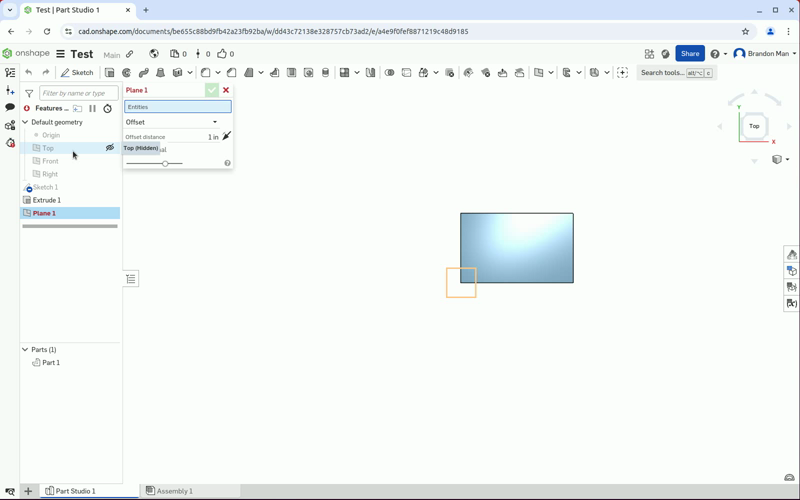
click(73, 150)
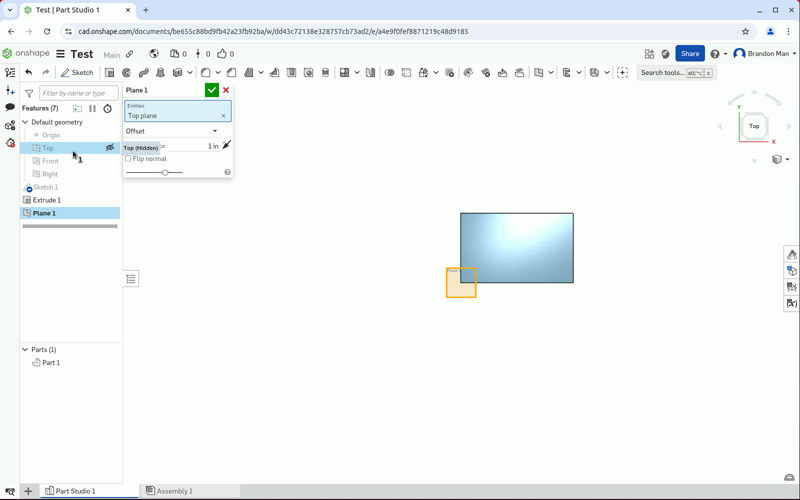
key(tab, 2)
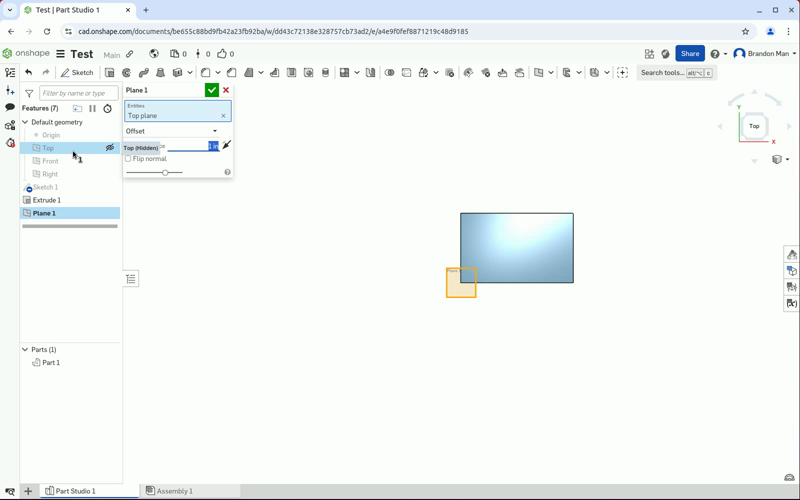
text(2.157)
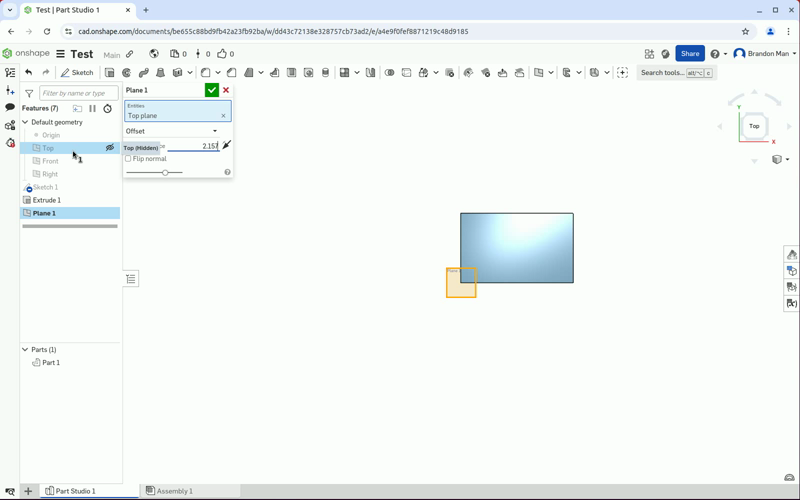
key(enter, 2)
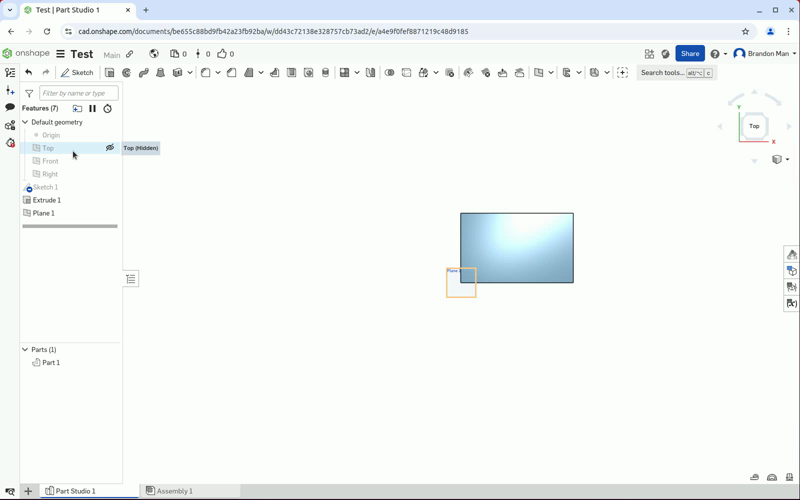
key(shift+s)
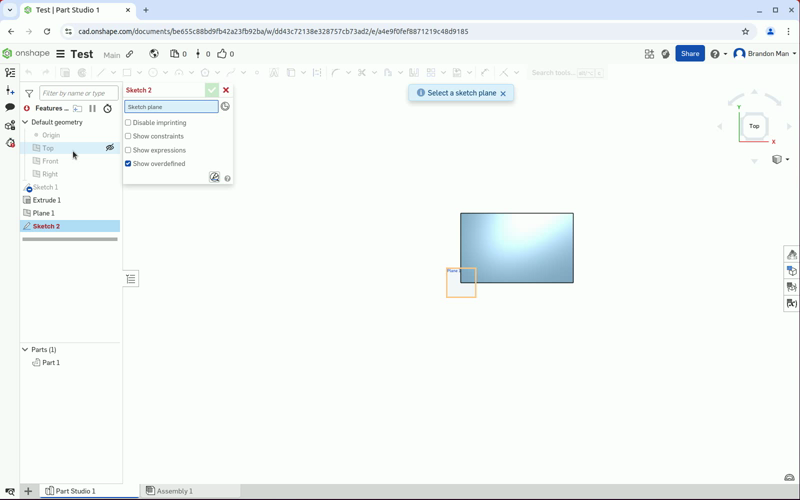
mouse_move(73, 215)
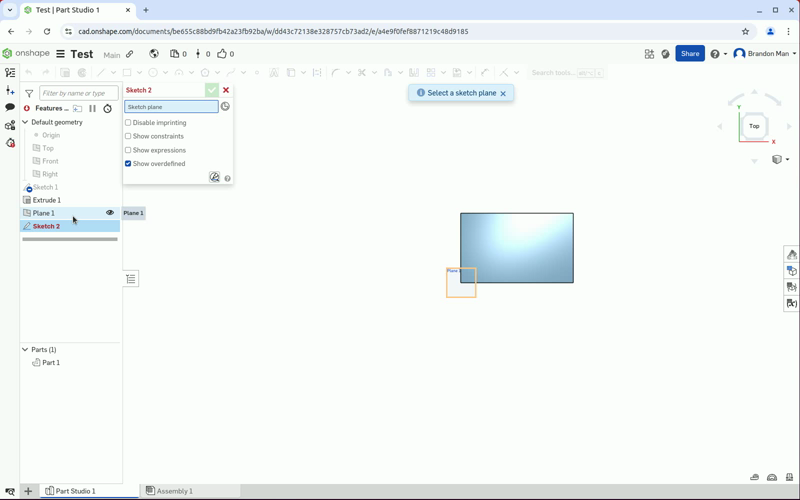
click(73, 215)
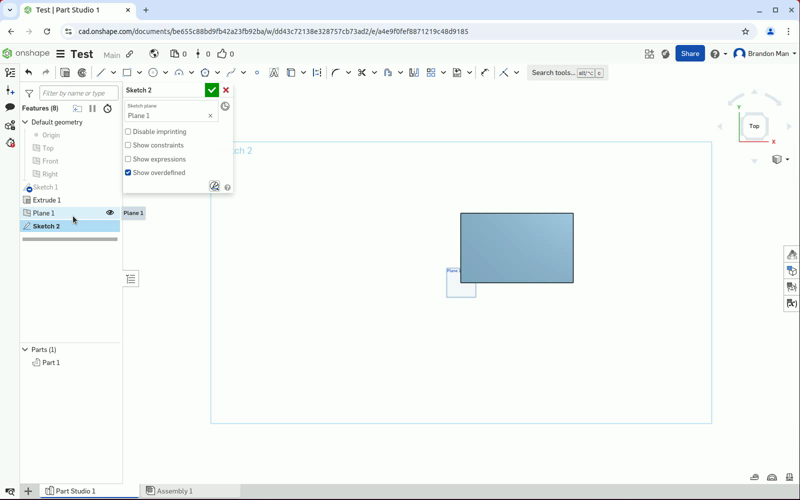
mouse_move(73, 352)
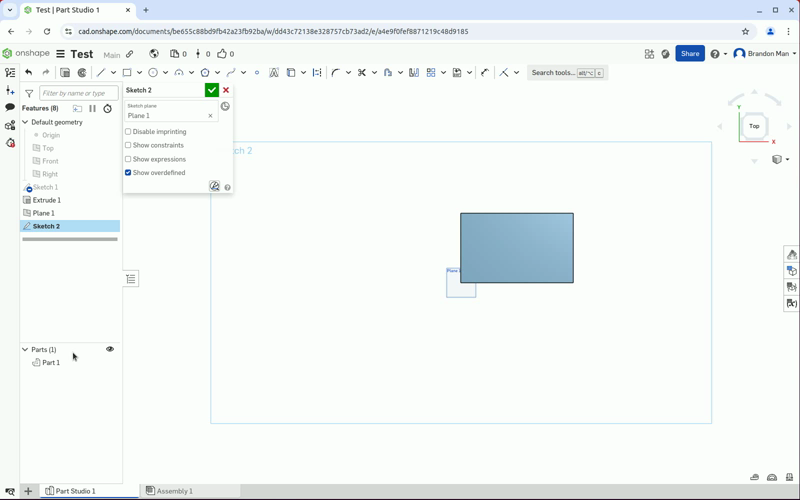
key(y)
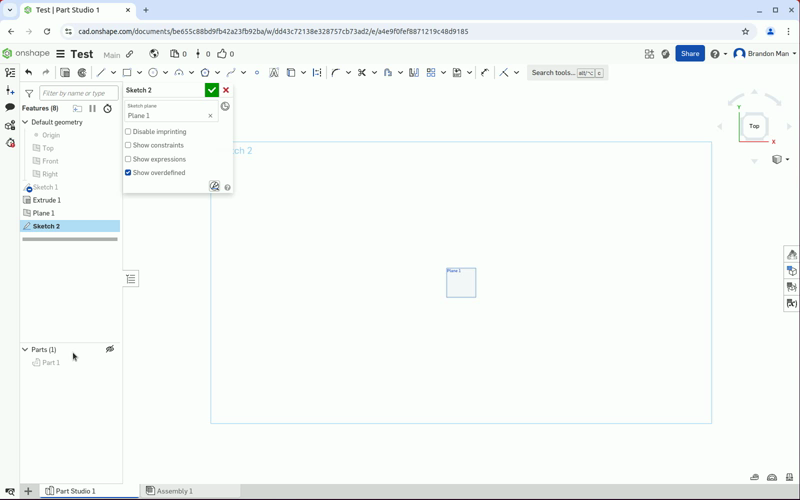
key(l)
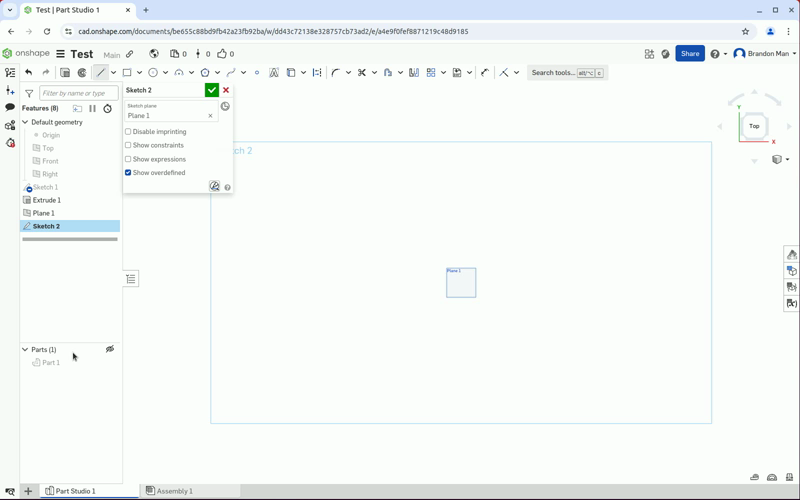
key_down(shift)
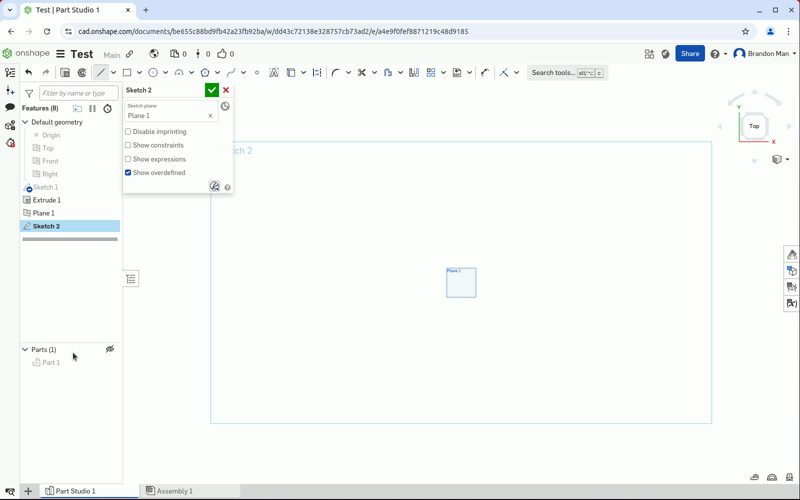
mouse_move(531, 236)
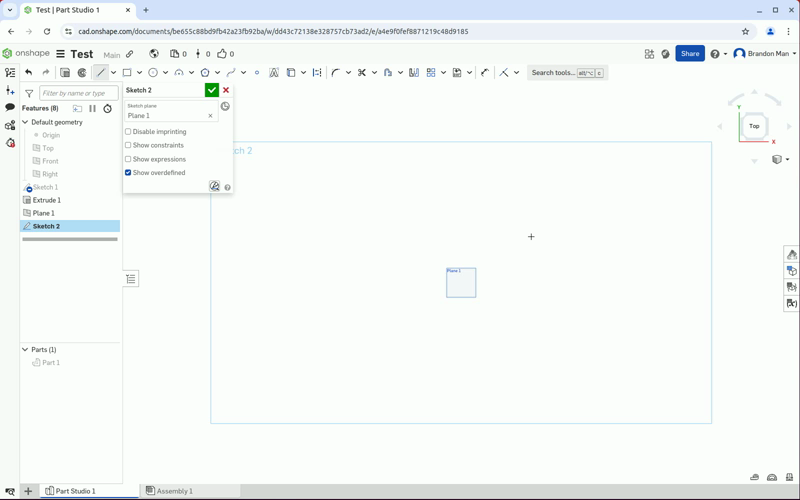
click(531, 236)
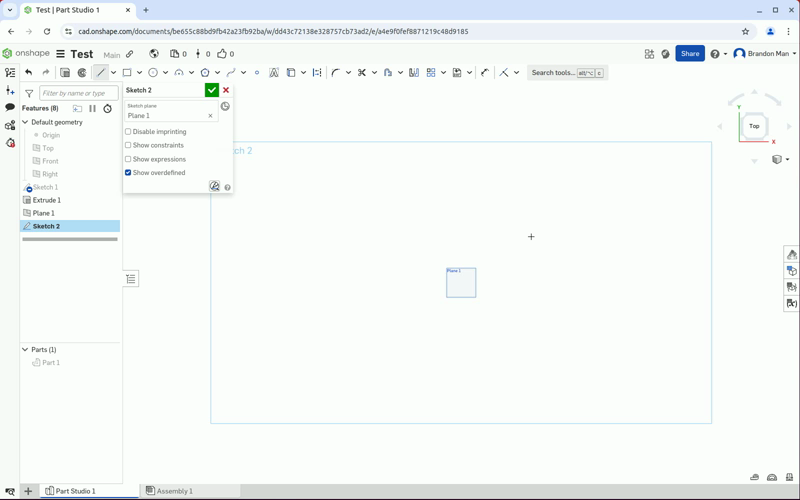
key_up(shift)
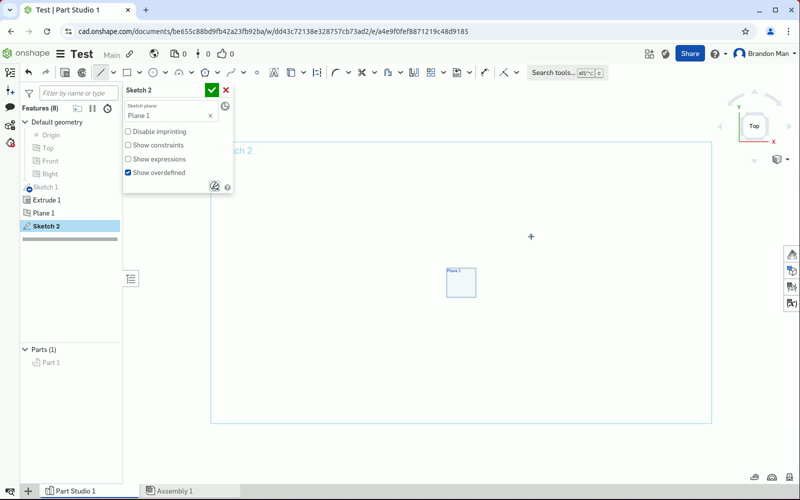
key_down(shift)
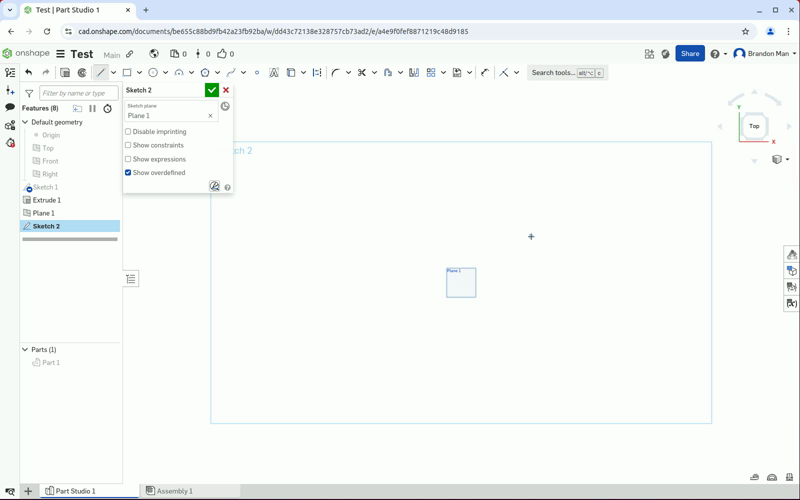
mouse_move(561, 236)
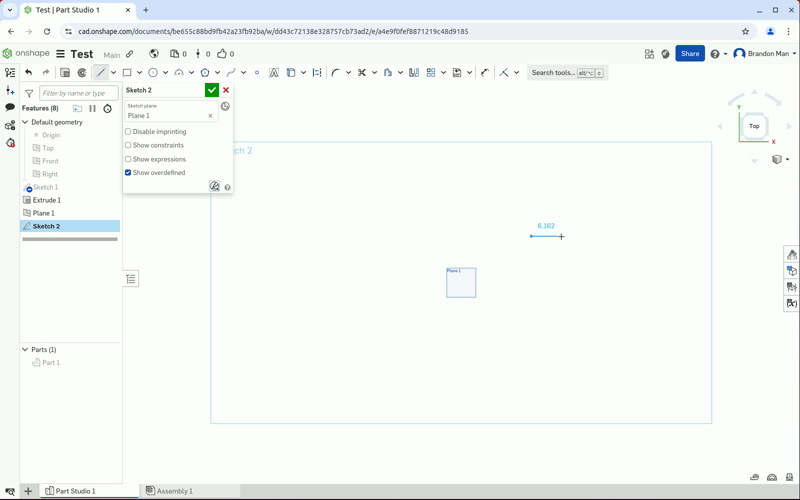
mouse_move(553, 236)
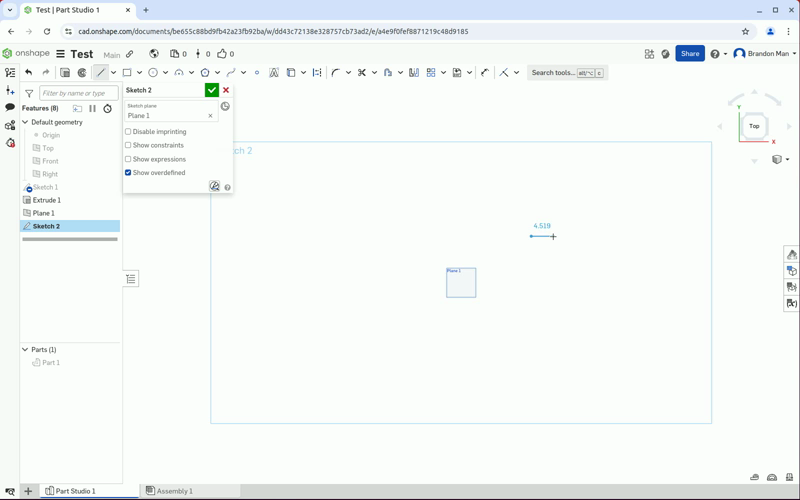
click(553, 236)
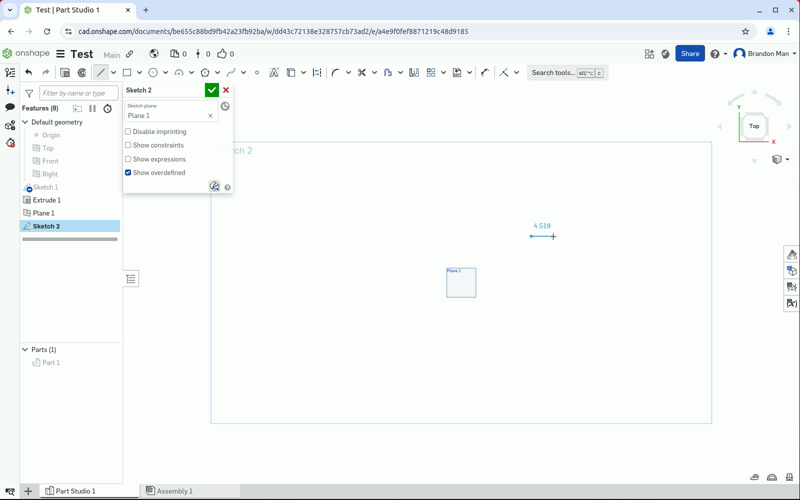
key_up(shift)
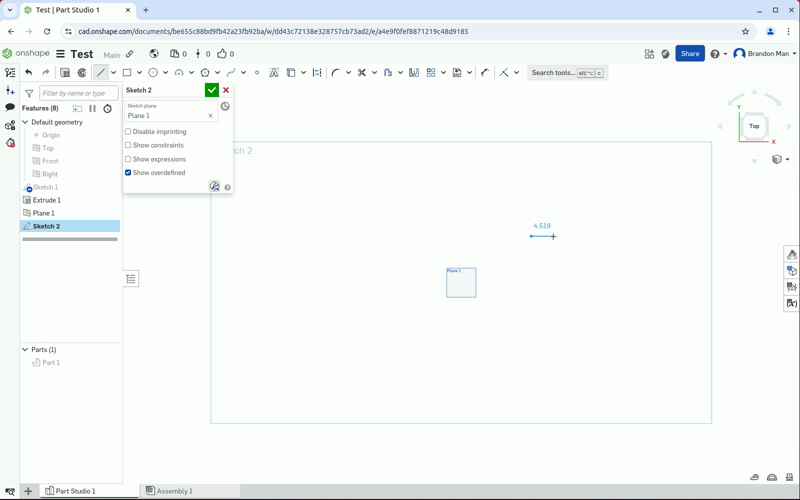
key_down(shift)
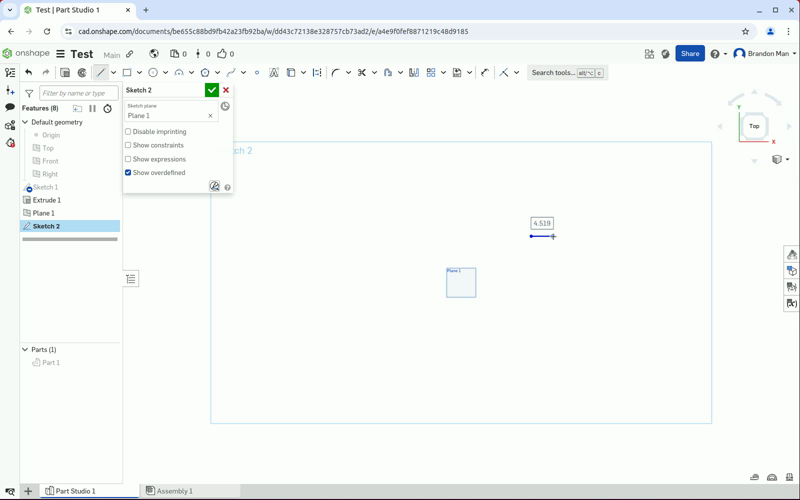
mouse_move(583, 236)
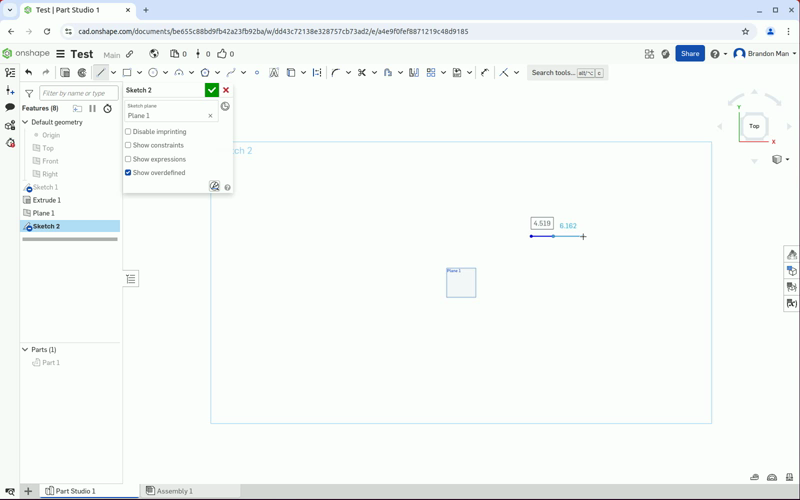
mouse_move(553, 232)
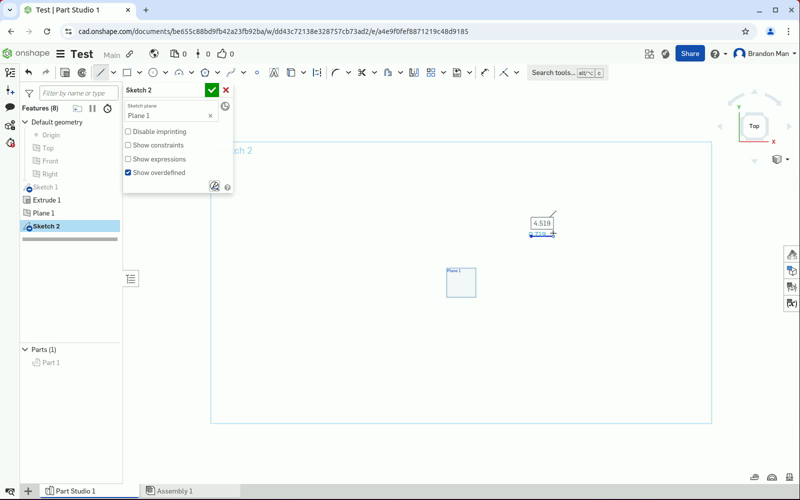
scroll(6)
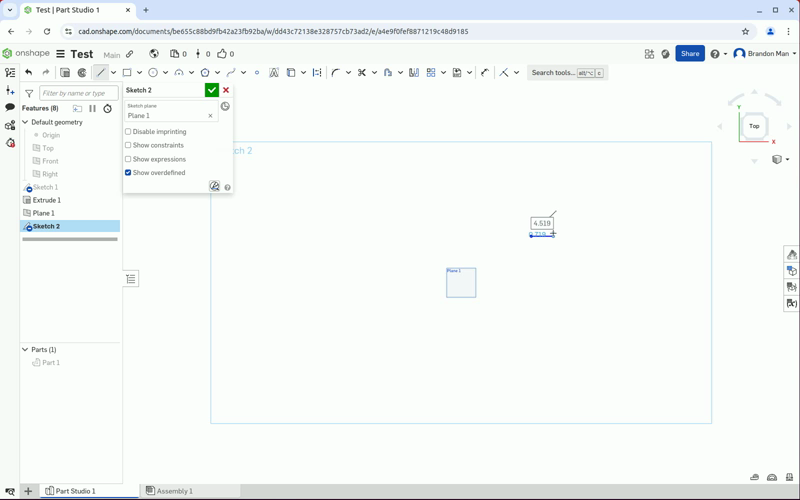
scroll(6)
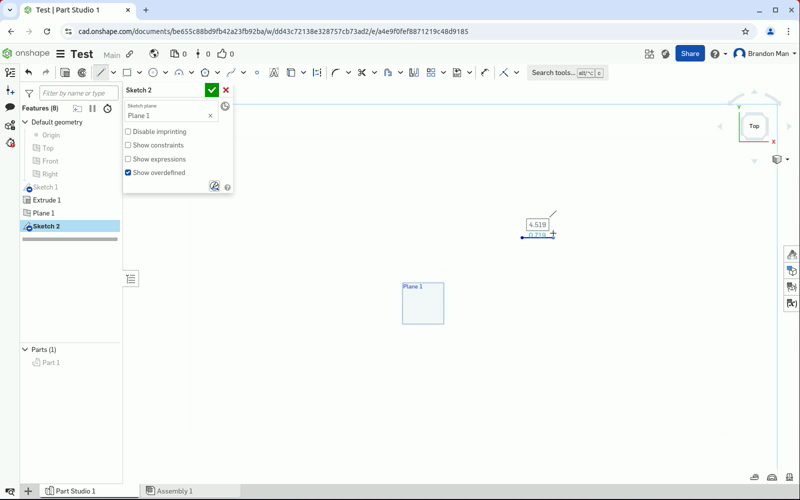
scroll(6)
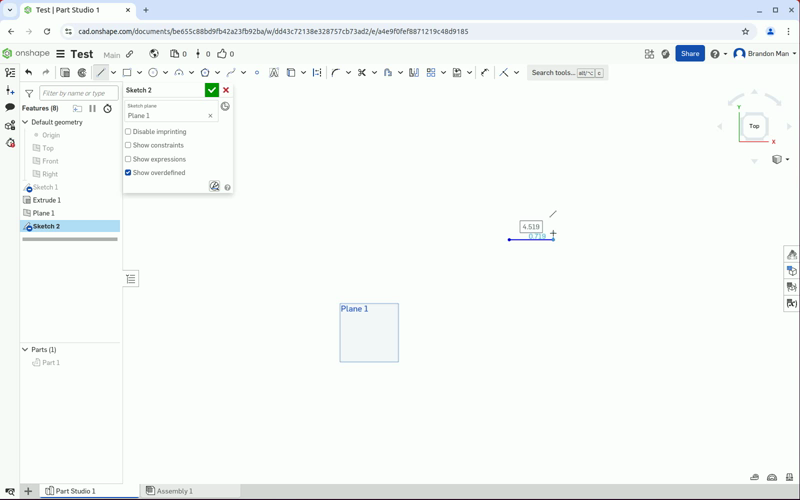
scroll(6)
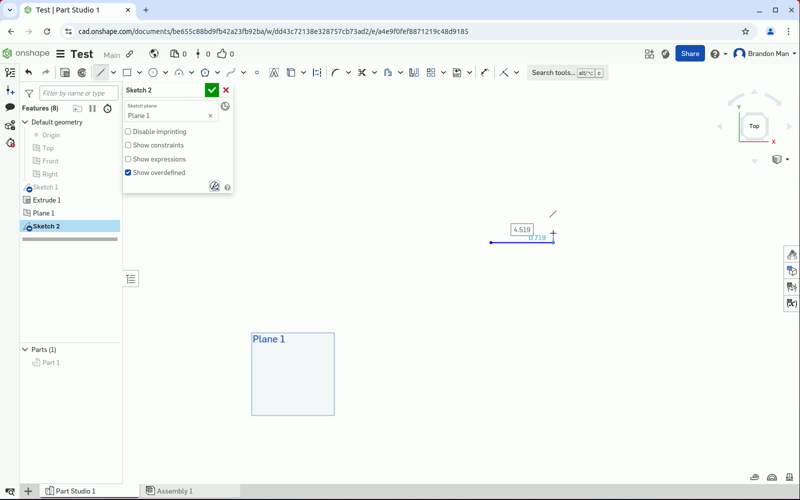
scroll(6)
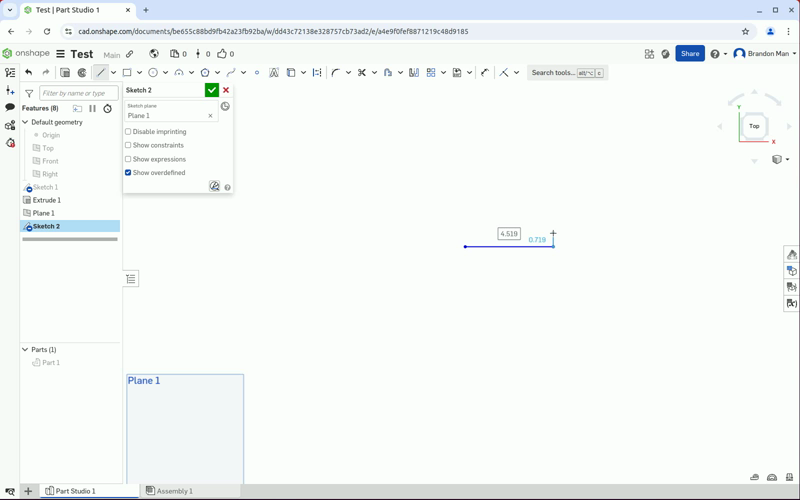
scroll(6)
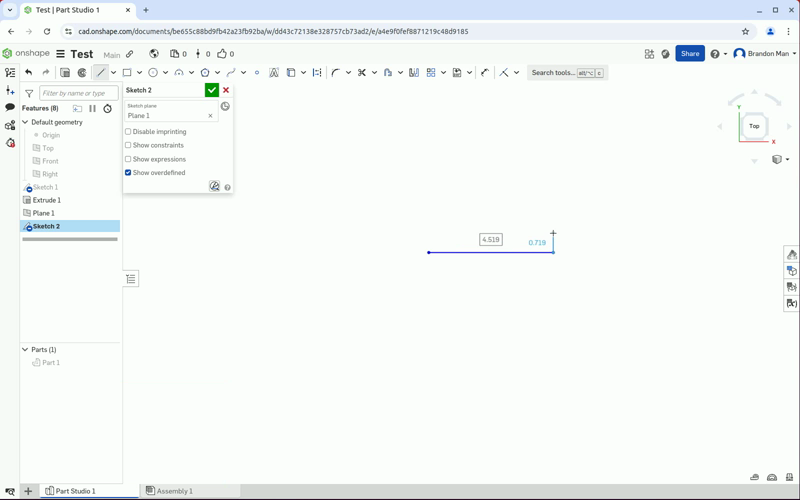
scroll(6)
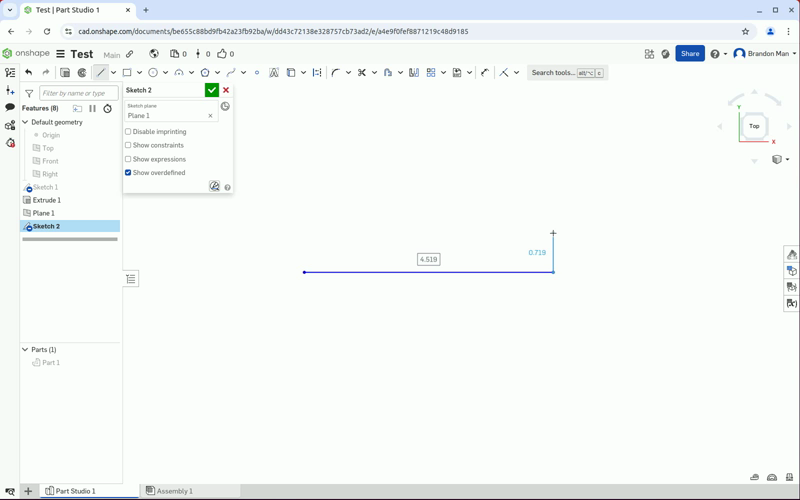
click(553, 232)
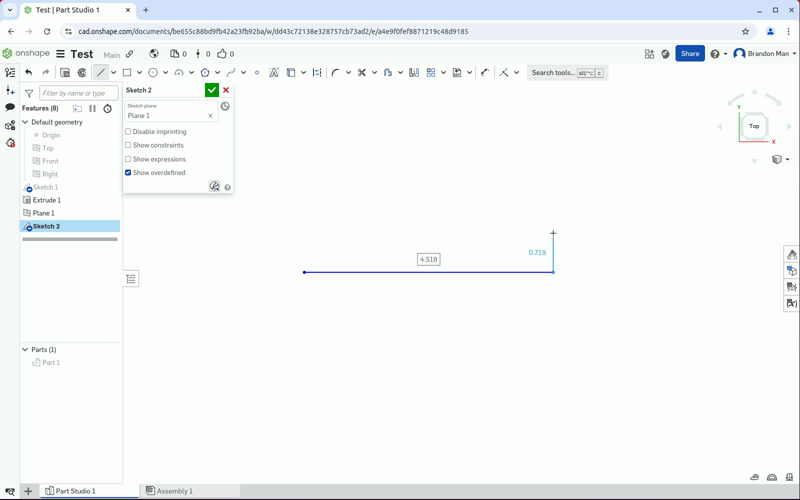
scroll(-6)
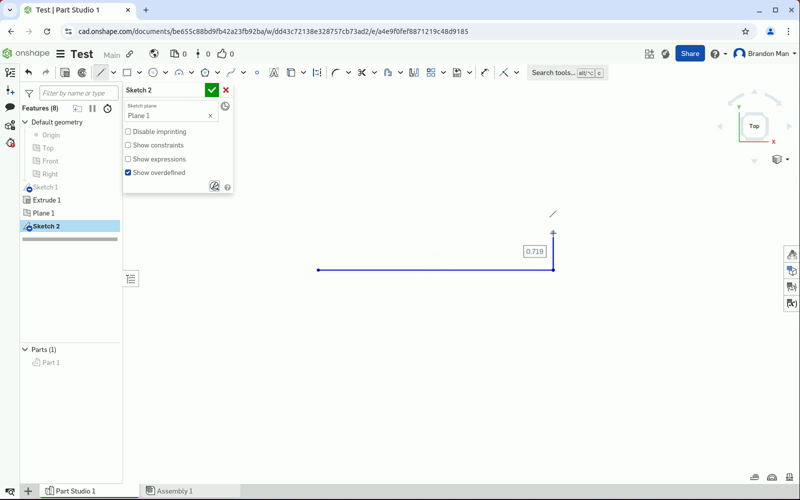
scroll(-6)
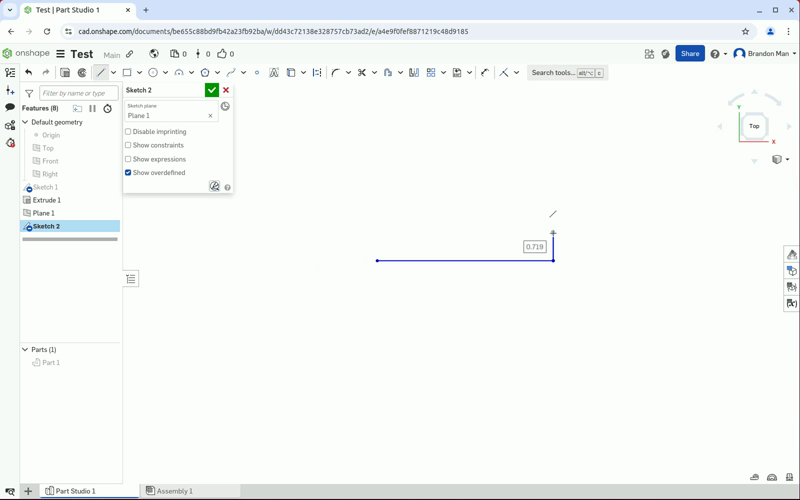
scroll(-6)
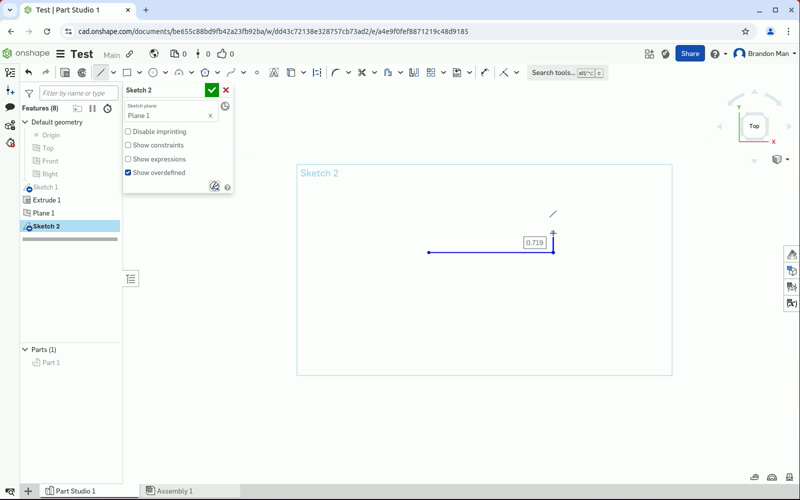
scroll(-6)
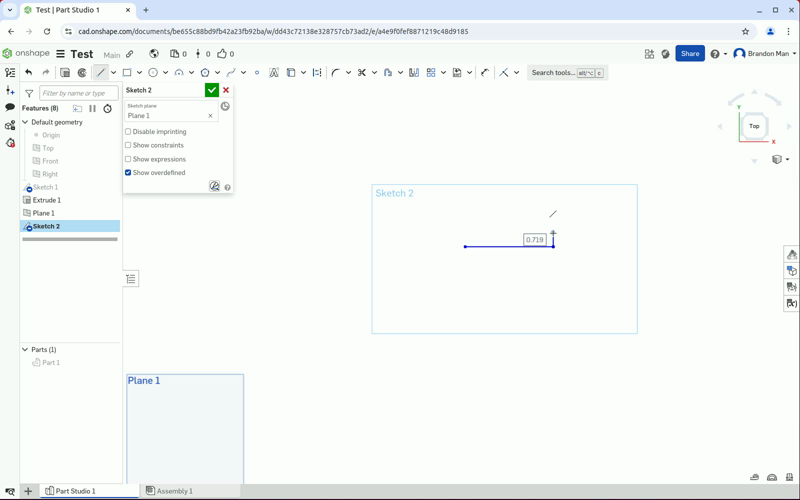
scroll(-6)
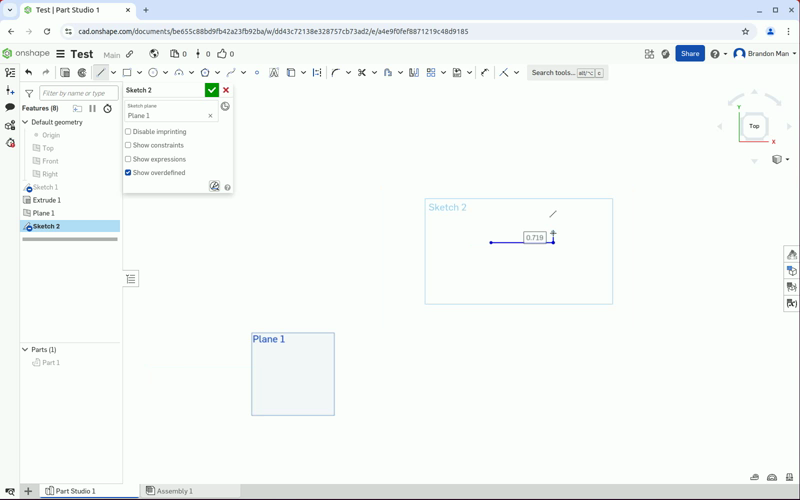
scroll(-6)
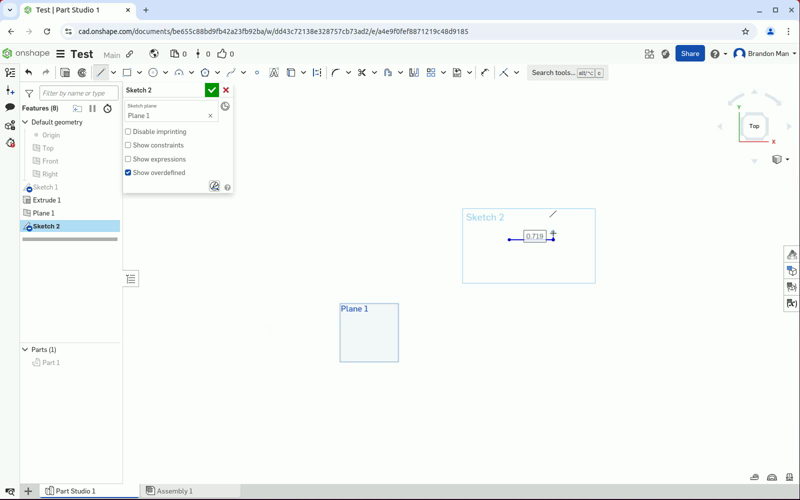
scroll(-6)
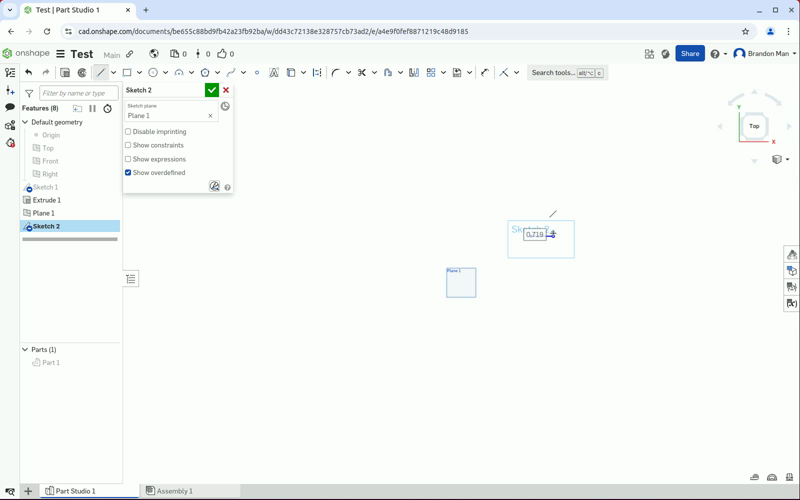
key_up(shift)
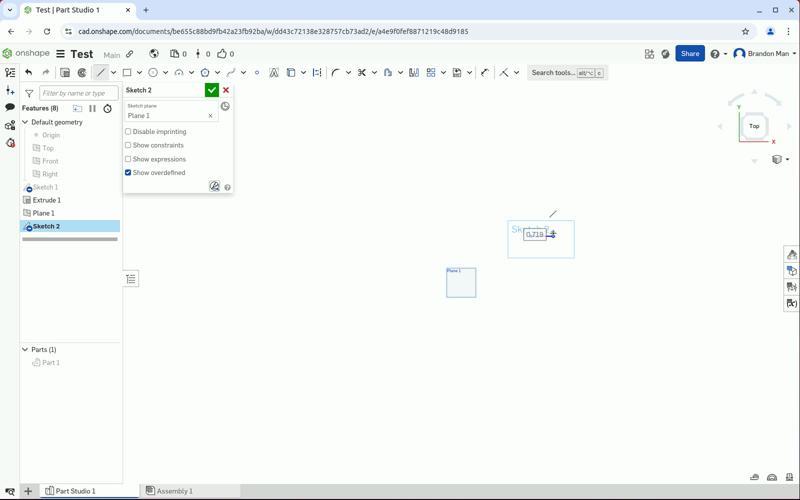
key_down(shift)
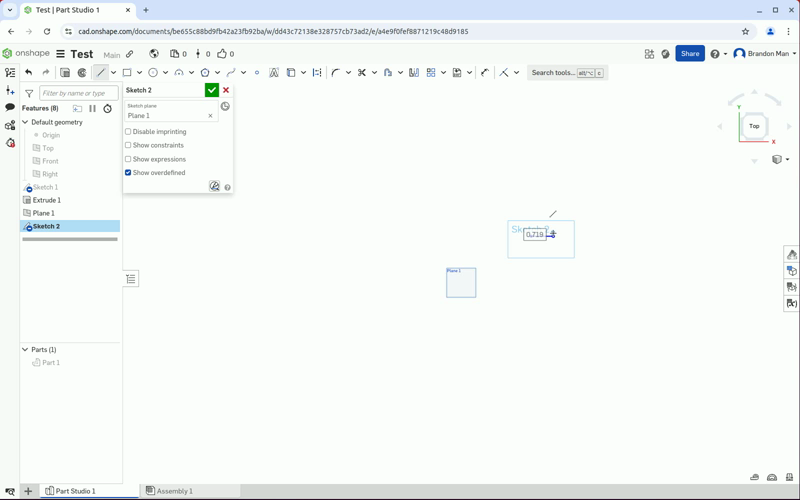
mouse_move(583, 232)
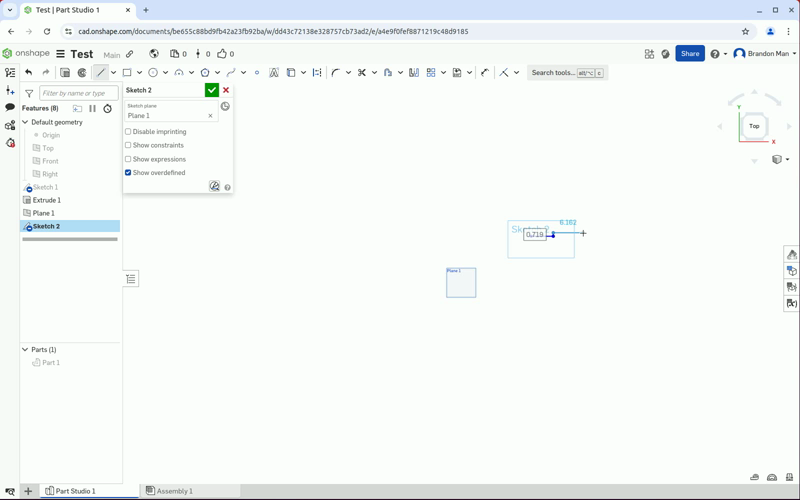
mouse_move(531, 232)
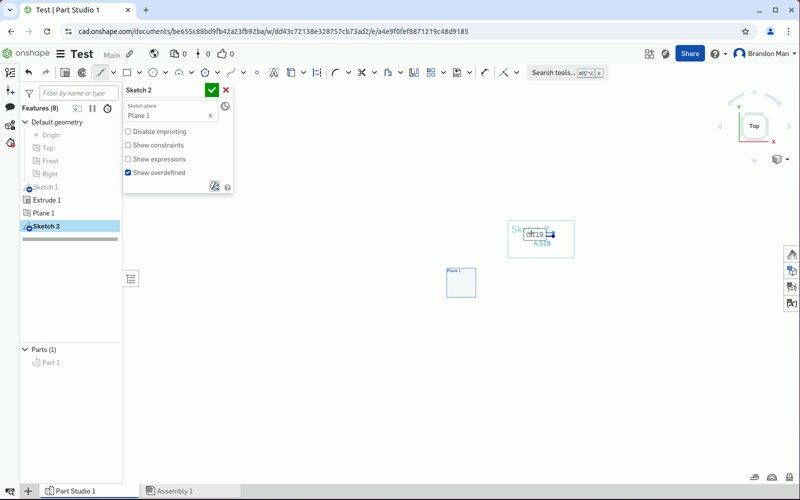
scroll(6)
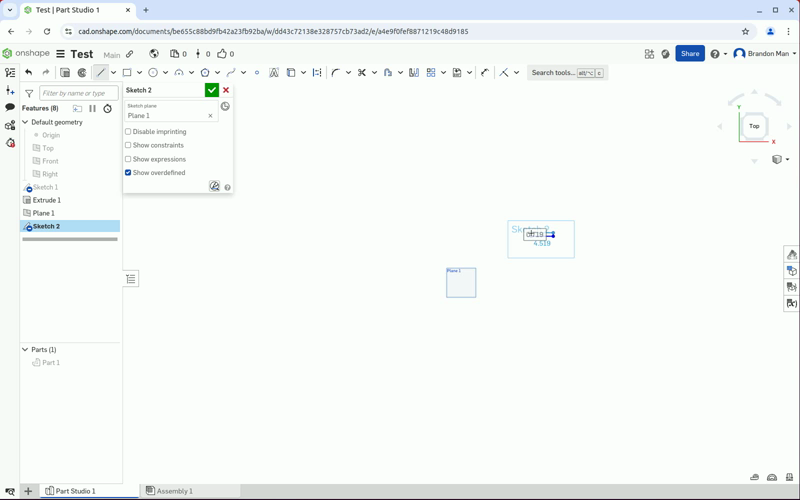
scroll(6)
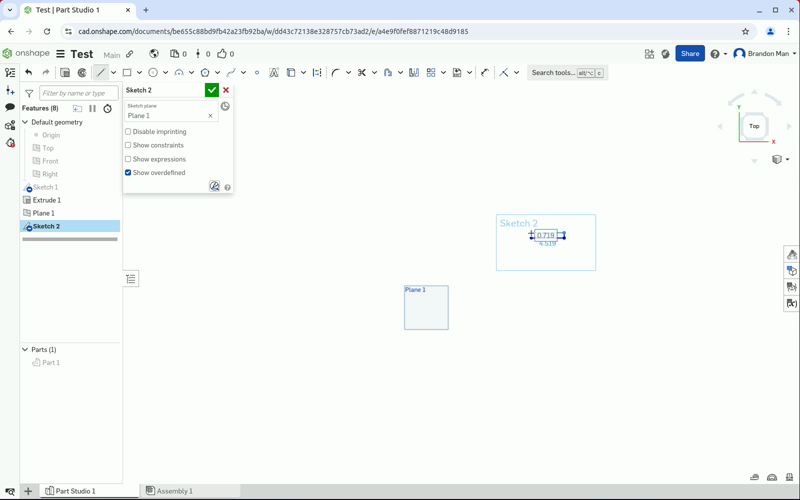
scroll(6)
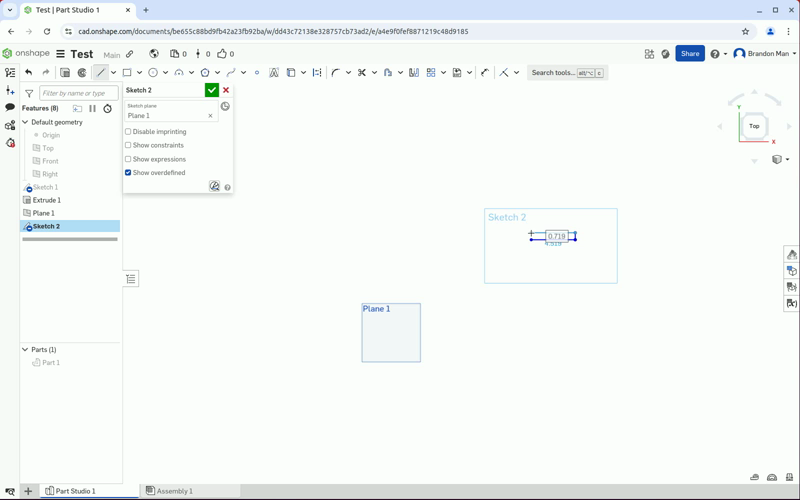
scroll(6)
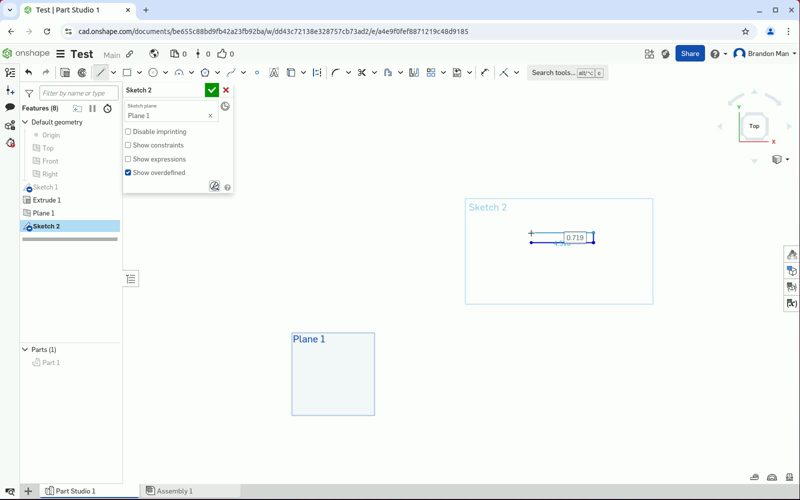
scroll(6)
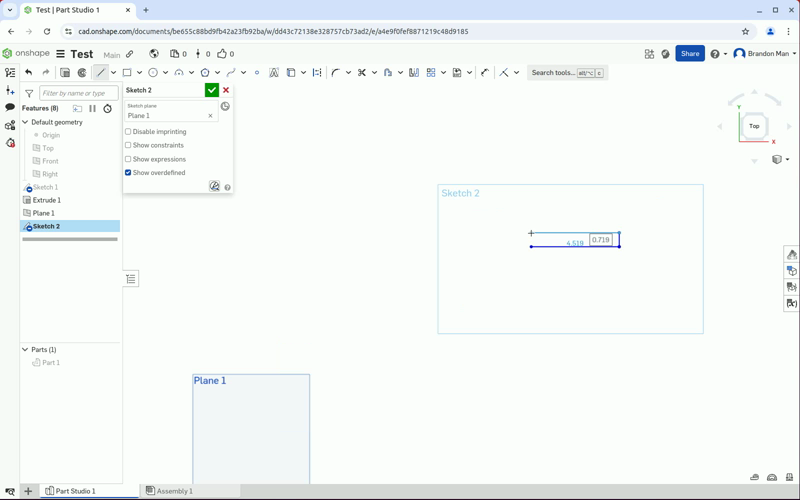
scroll(6)
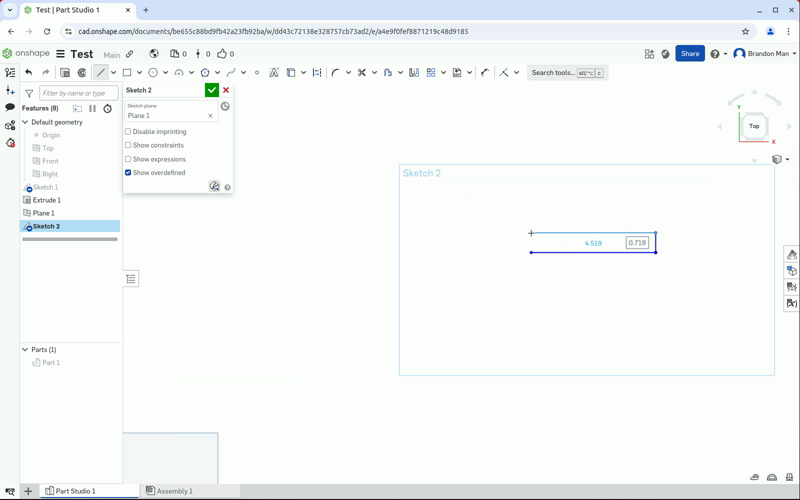
scroll(6)
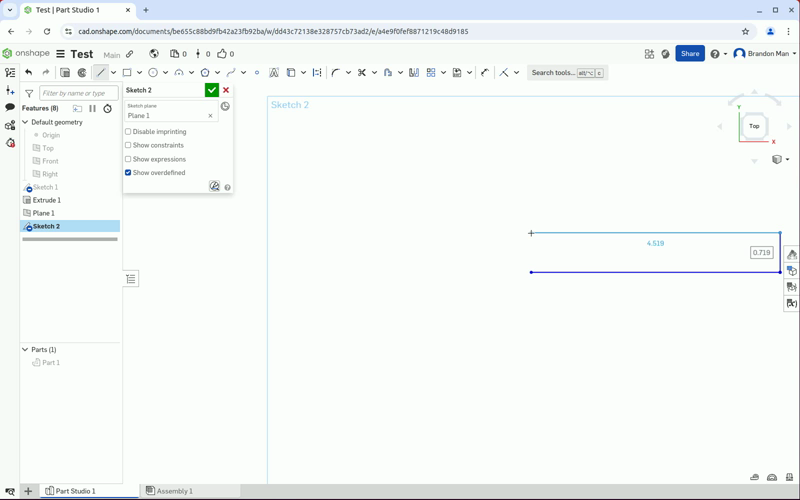
click(531, 232)
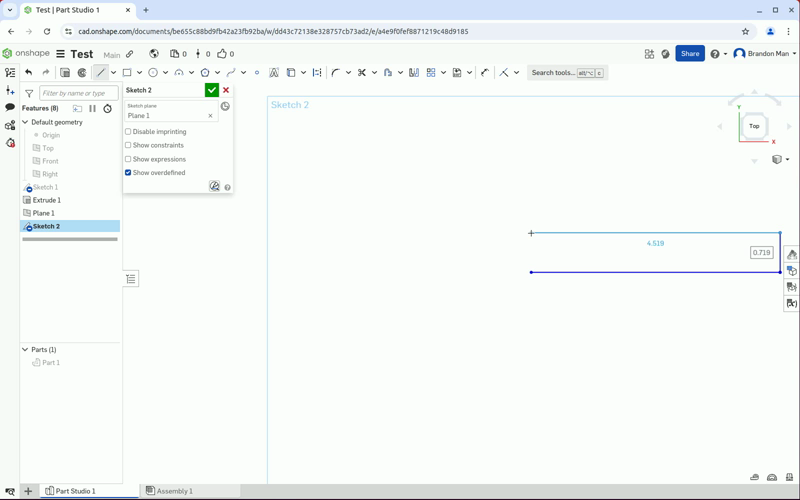
scroll(-6)
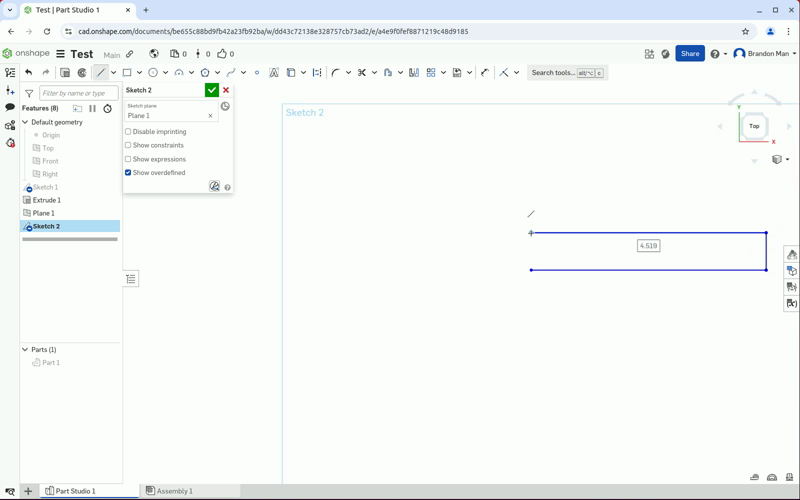
scroll(-6)
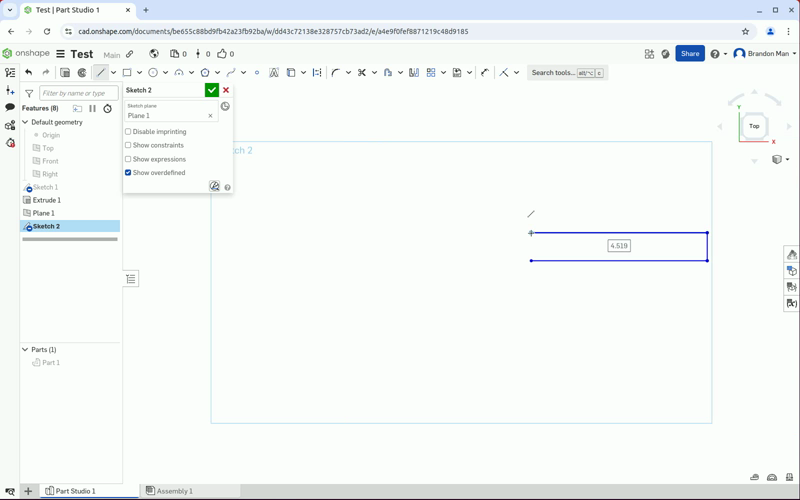
scroll(-6)
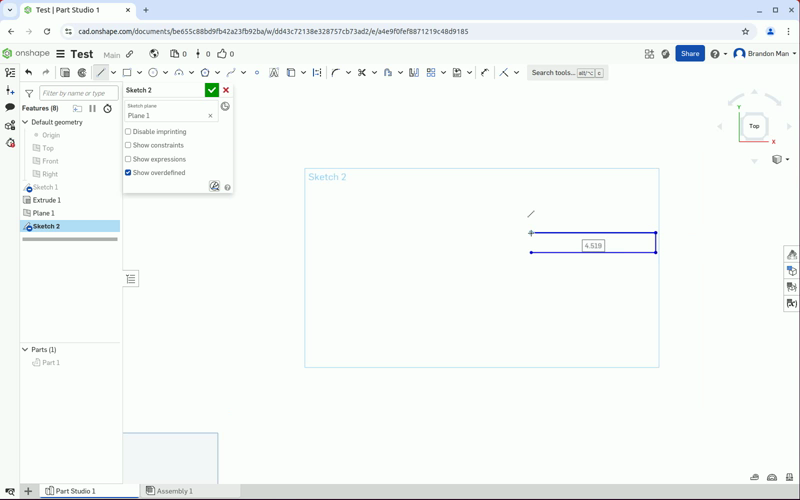
scroll(-6)
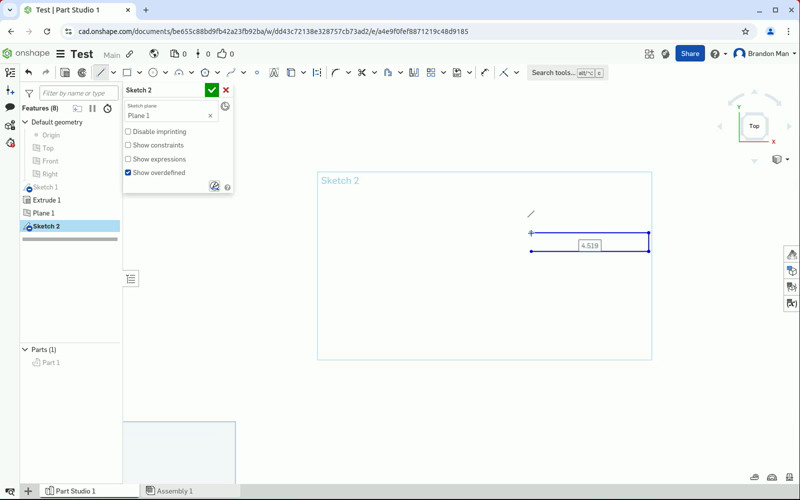
scroll(-6)
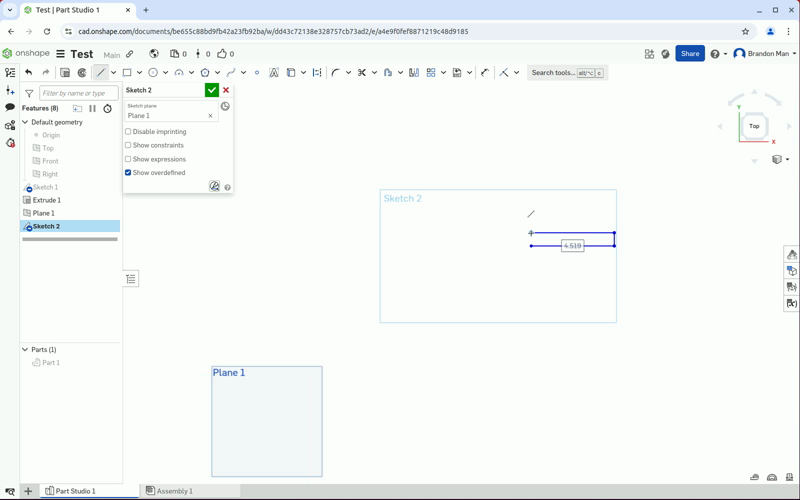
scroll(-6)
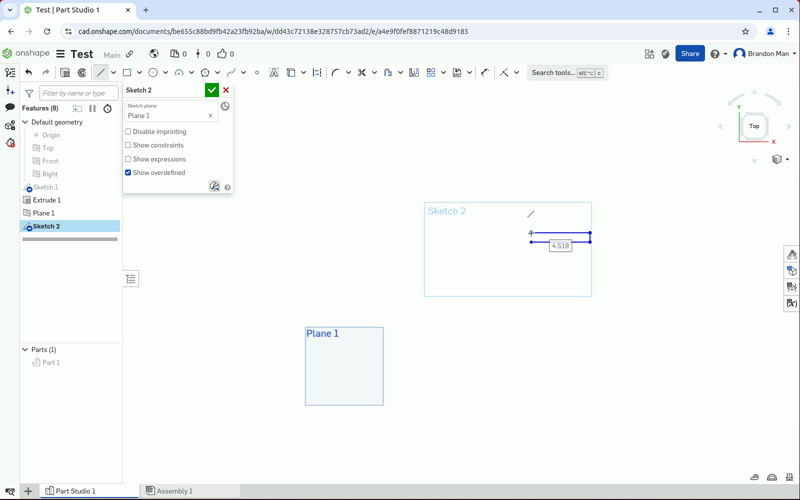
scroll(-6)
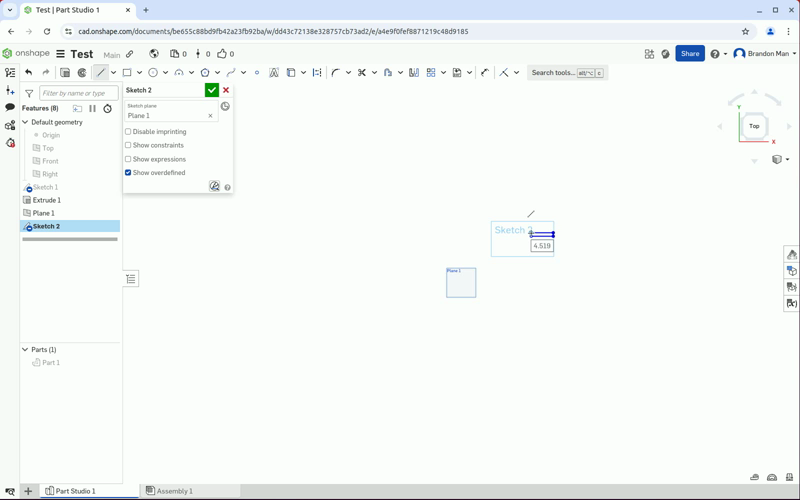
key_up(shift)
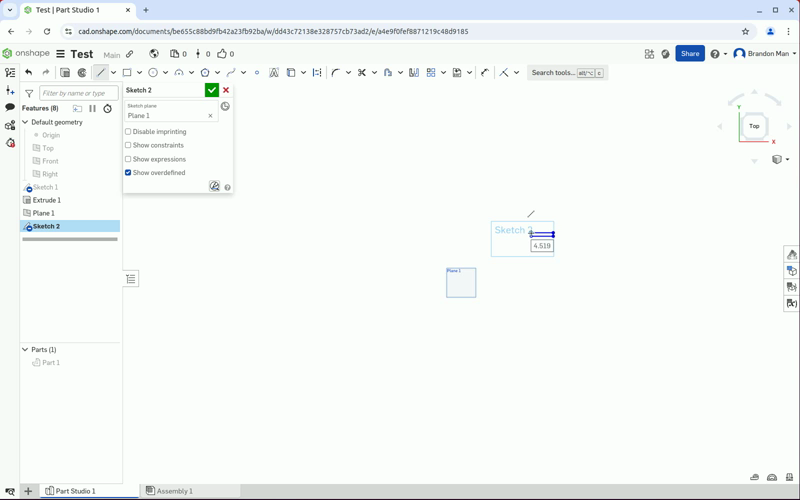
mouse_move(561, 232)
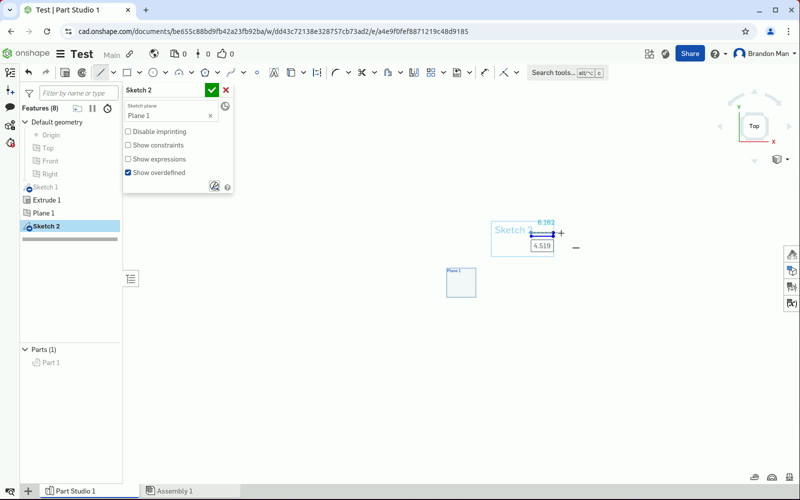
key_down(shift)
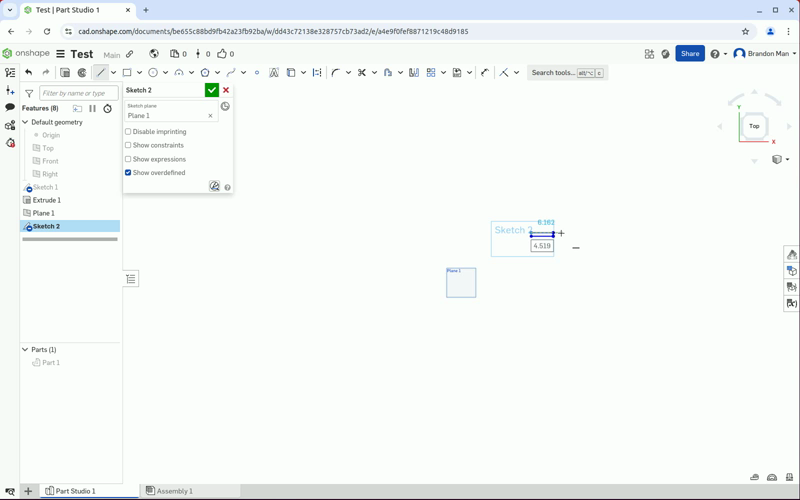
mouse_move(531, 236)
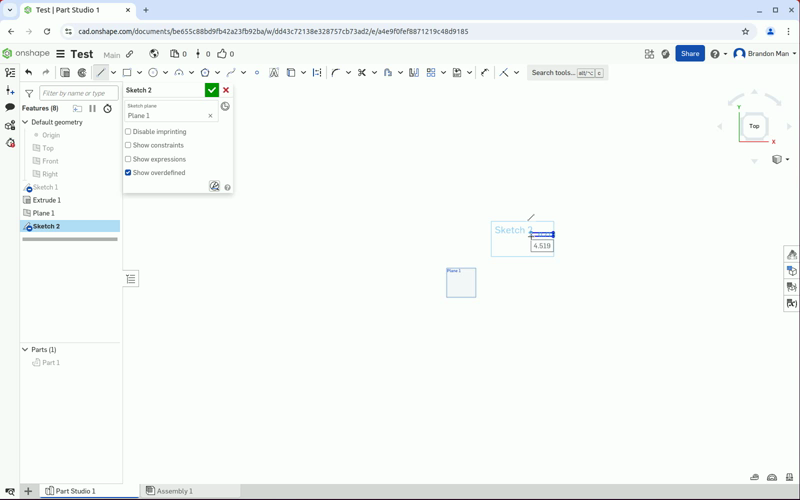
scroll(6)
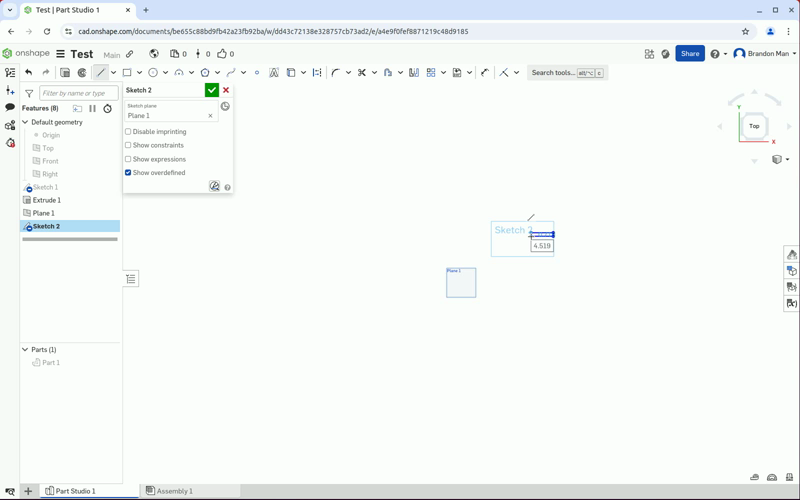
scroll(6)
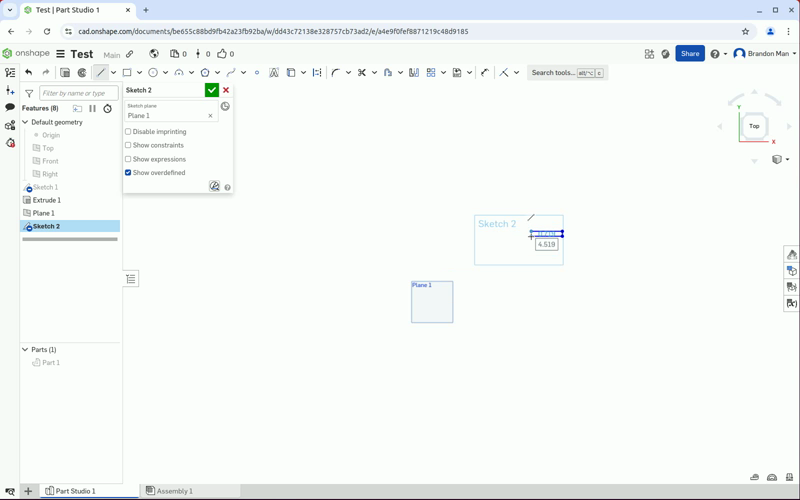
scroll(6)
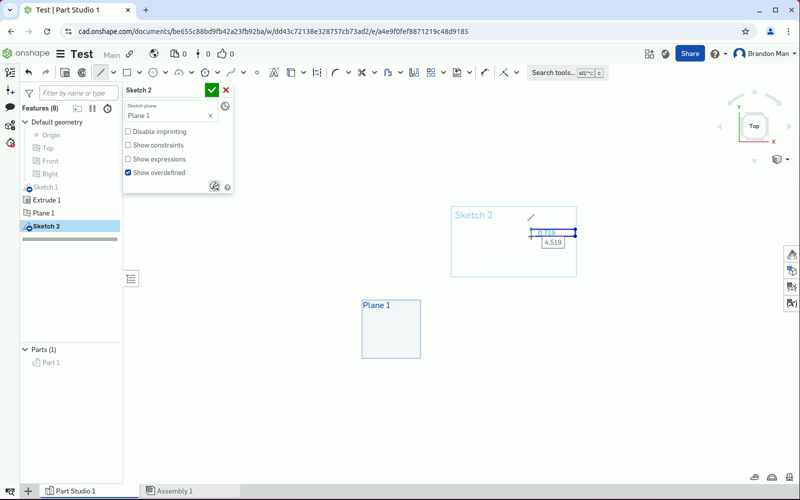
scroll(6)
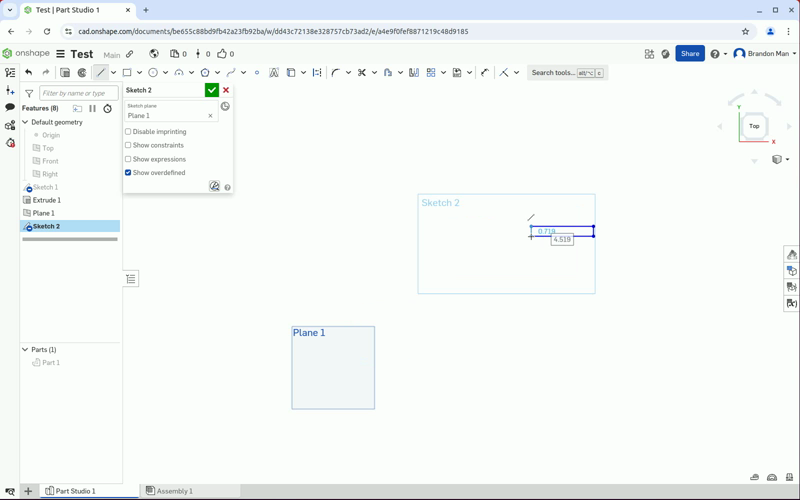
scroll(6)
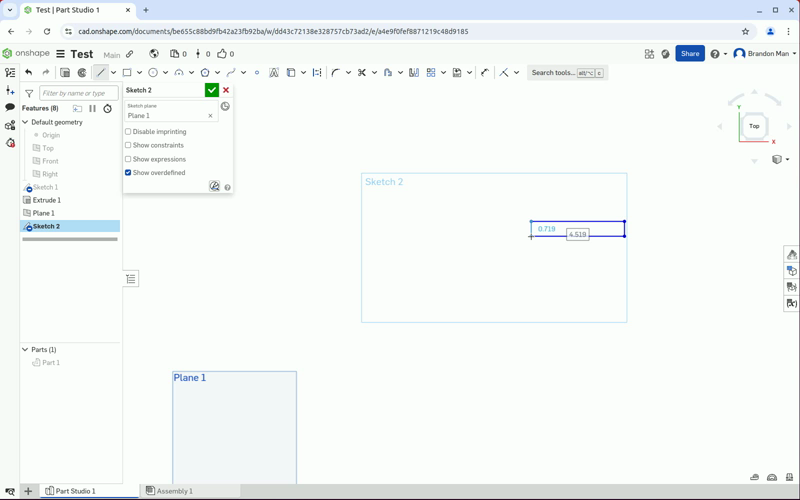
scroll(6)
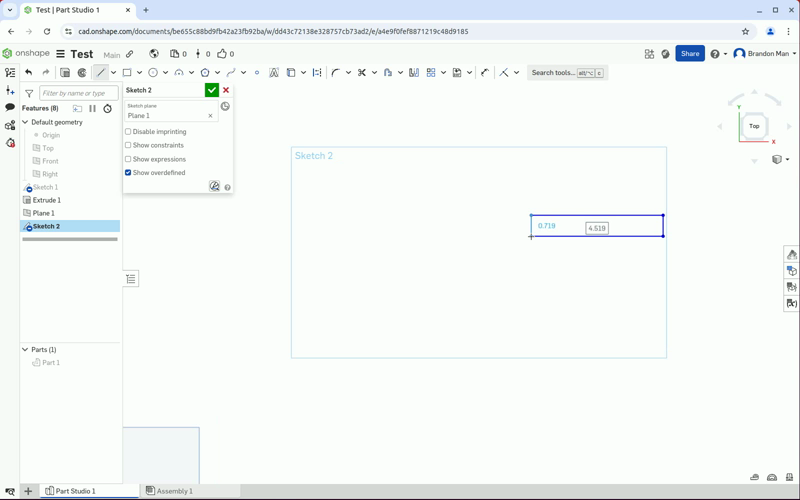
scroll(6)
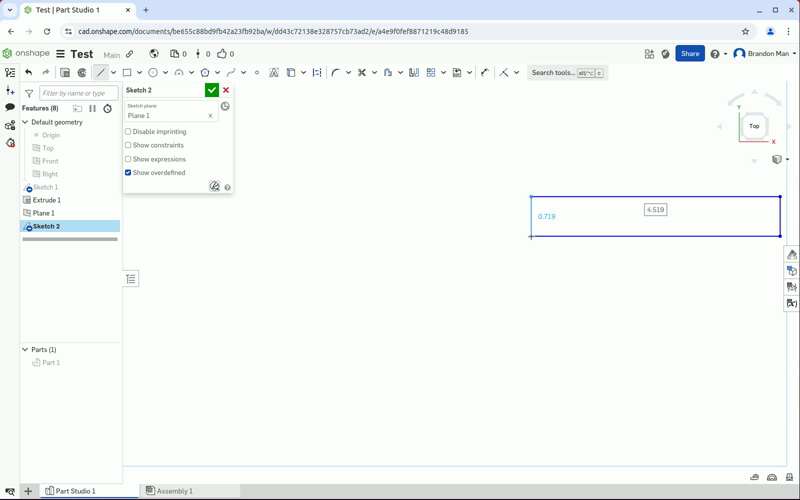
key_up(shift)
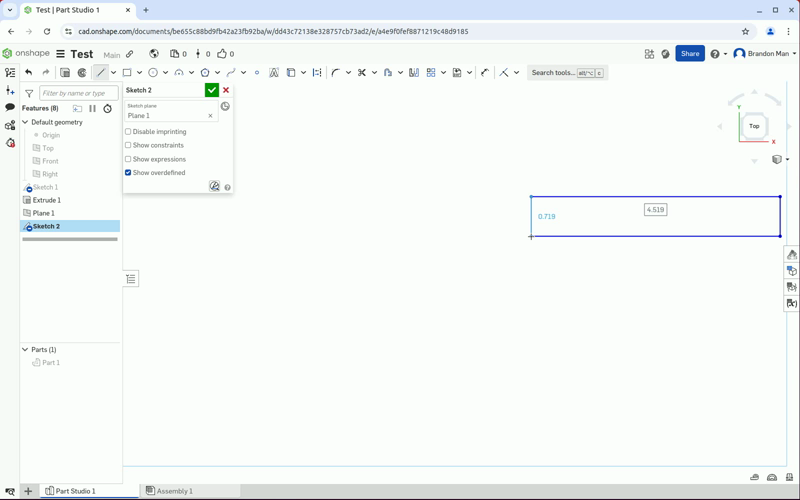
click(531, 236)
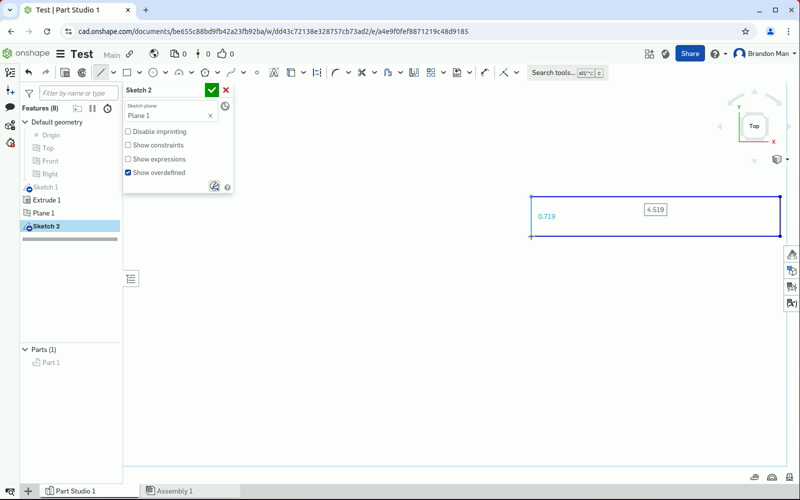
scroll(-6)
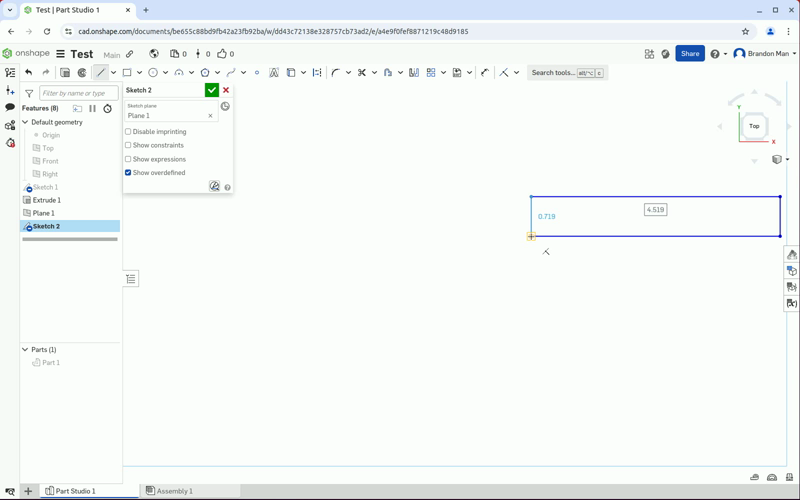
scroll(-6)
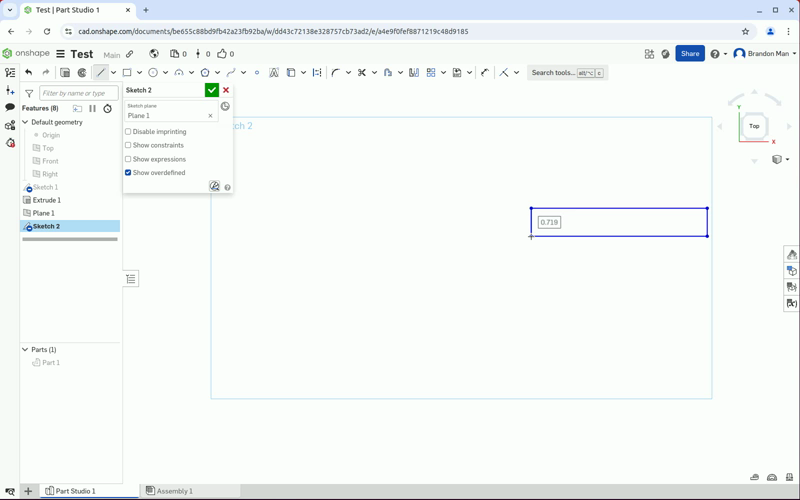
scroll(-6)
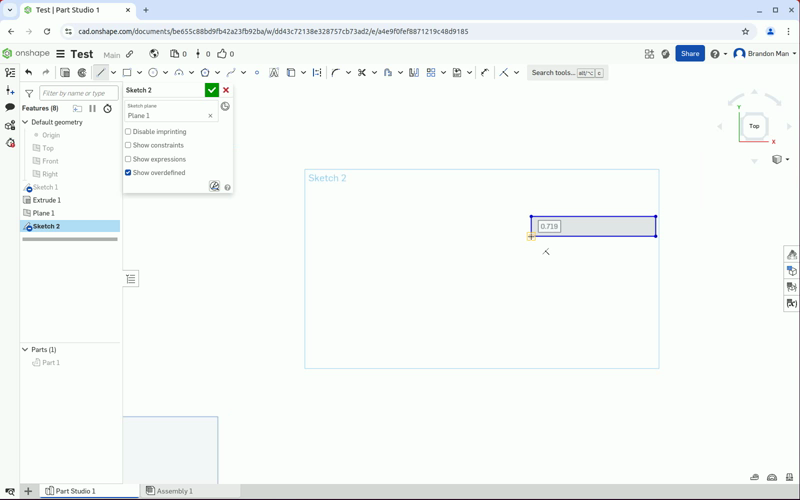
scroll(-6)
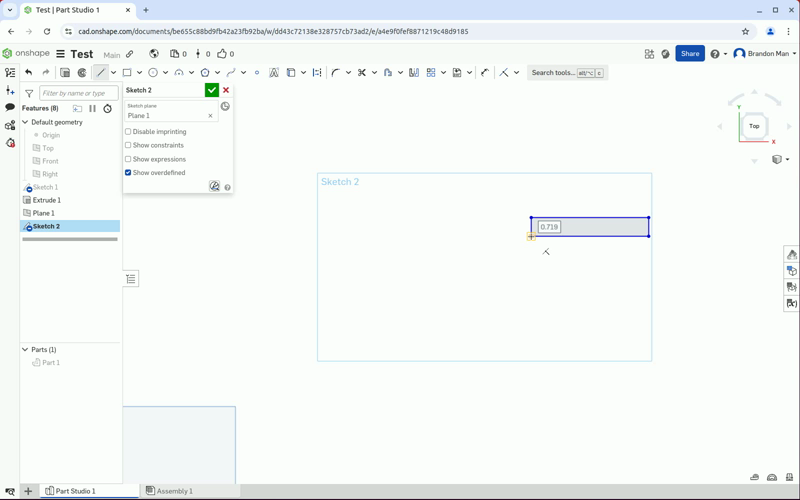
scroll(-6)
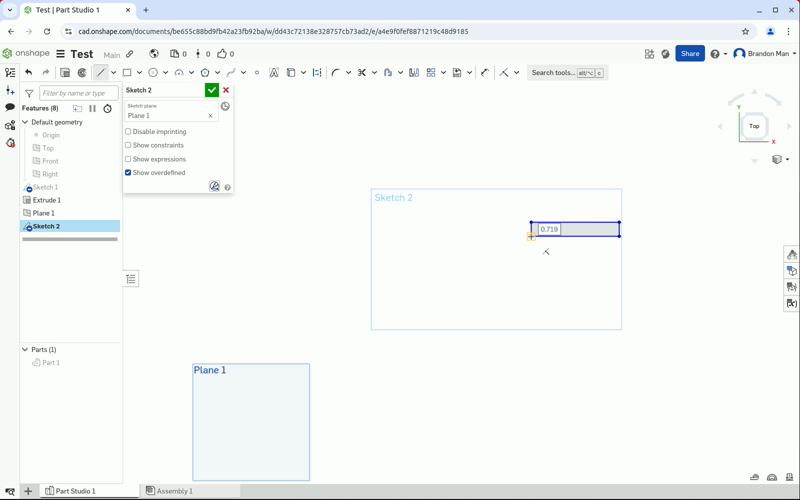
scroll(-6)
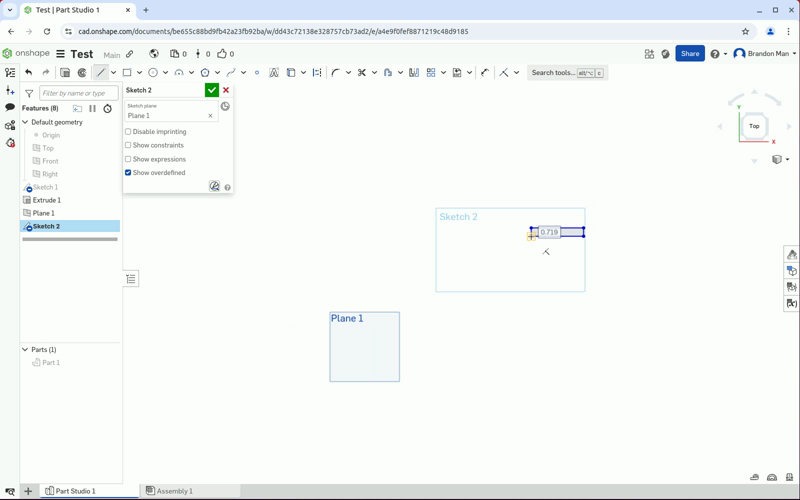
scroll(-6)
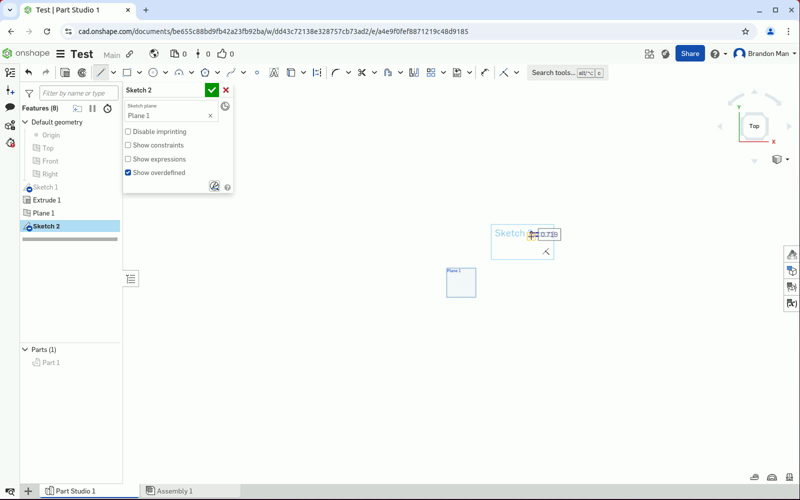
key(esc)
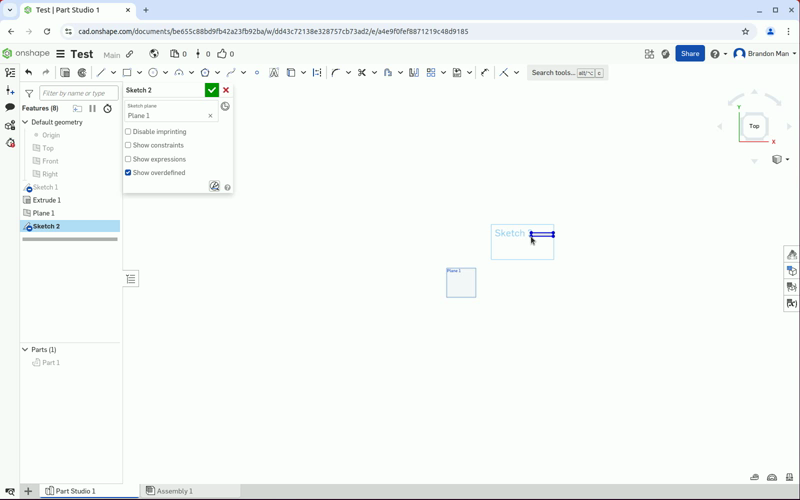
mouse_move(544, 234)
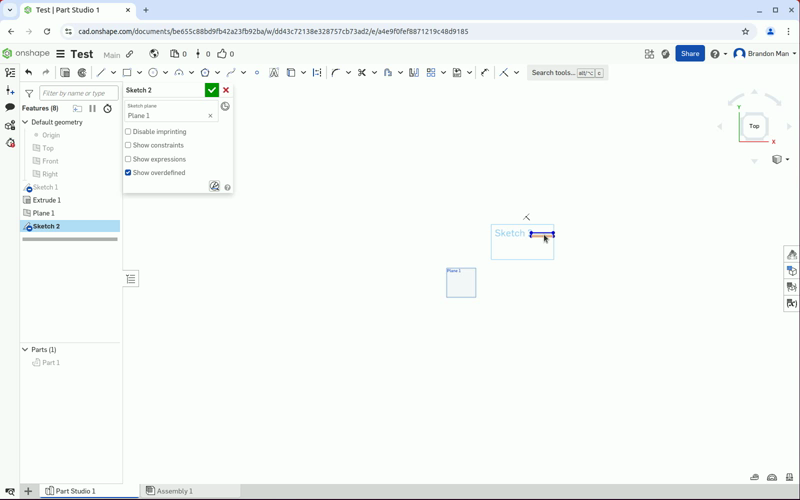
scroll(6)
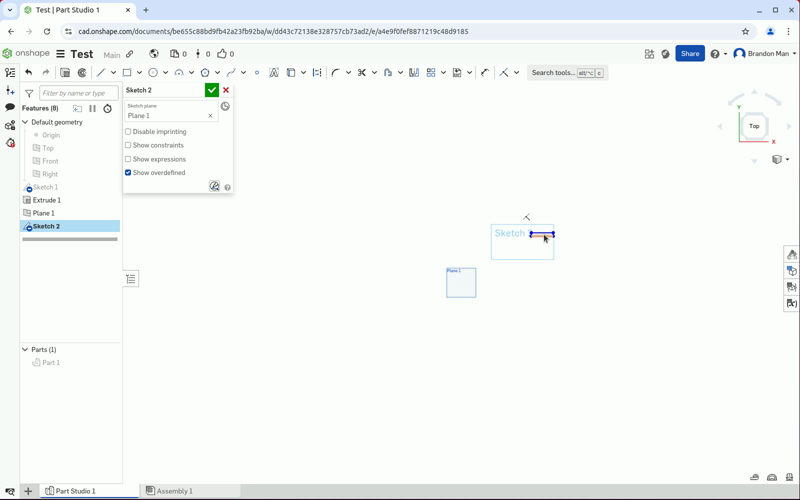
scroll(6)
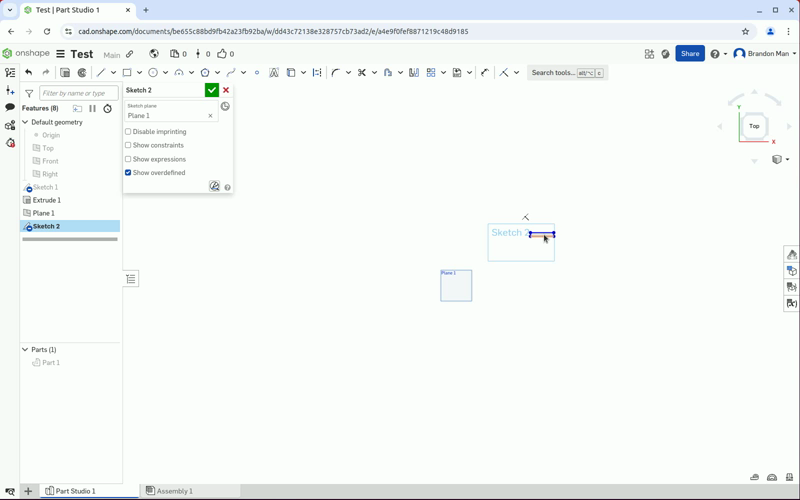
scroll(6)
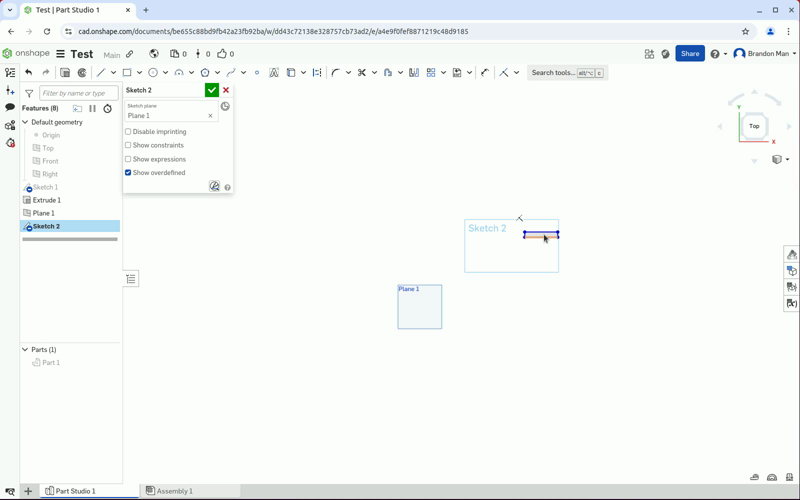
scroll(6)
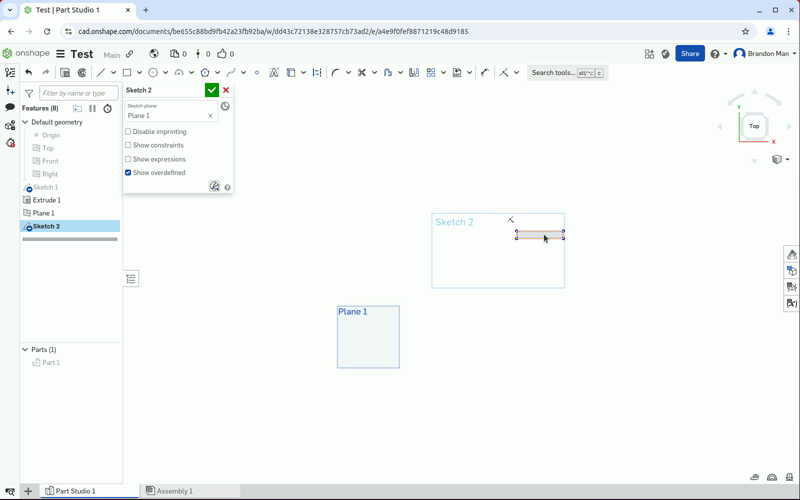
scroll(6)
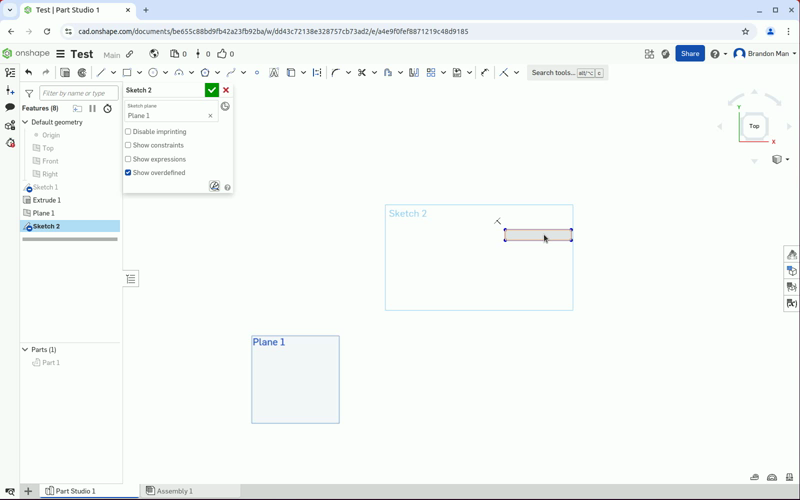
scroll(6)
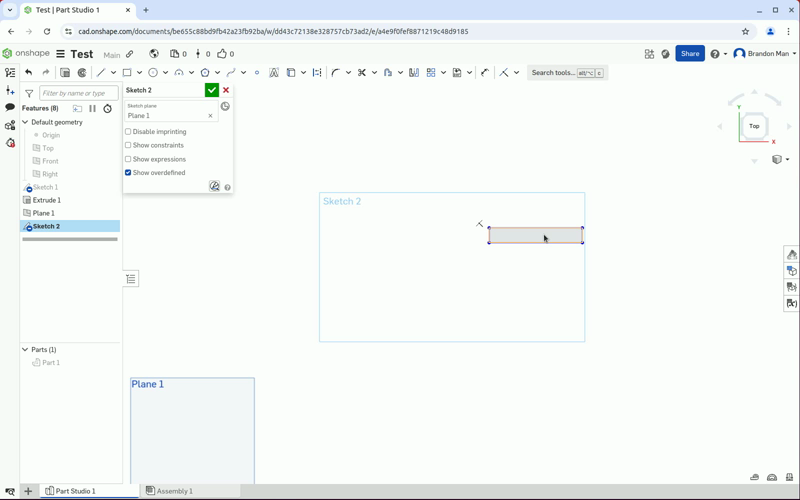
scroll(6)
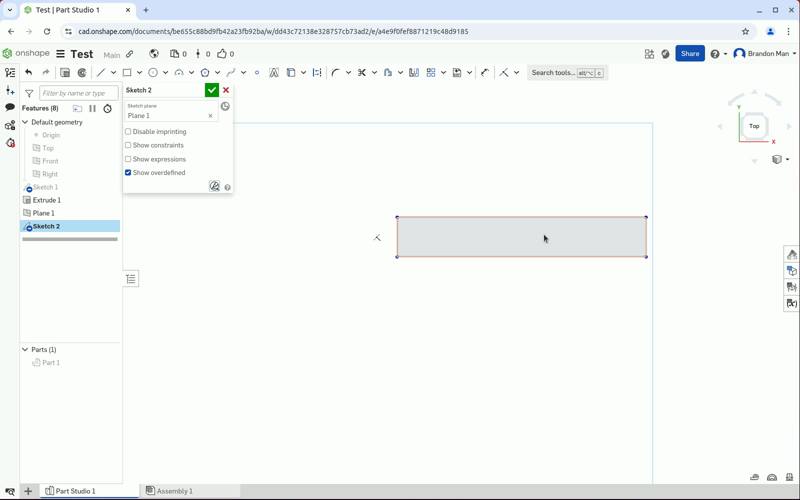
click(544, 234)
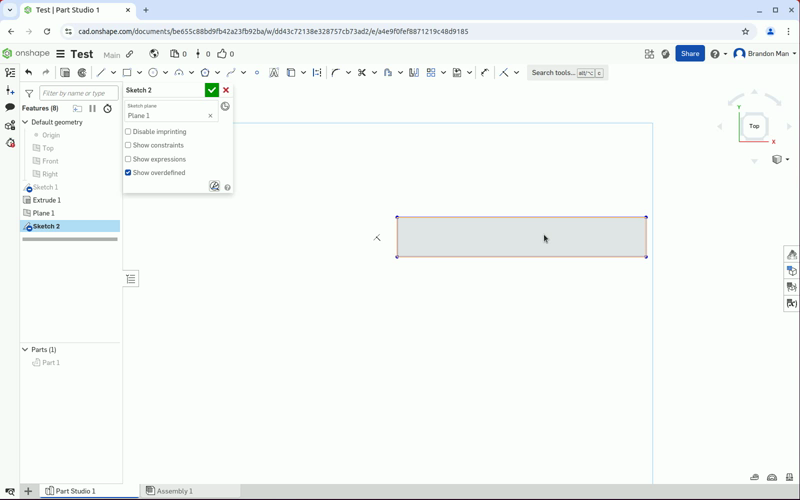
scroll(-6)
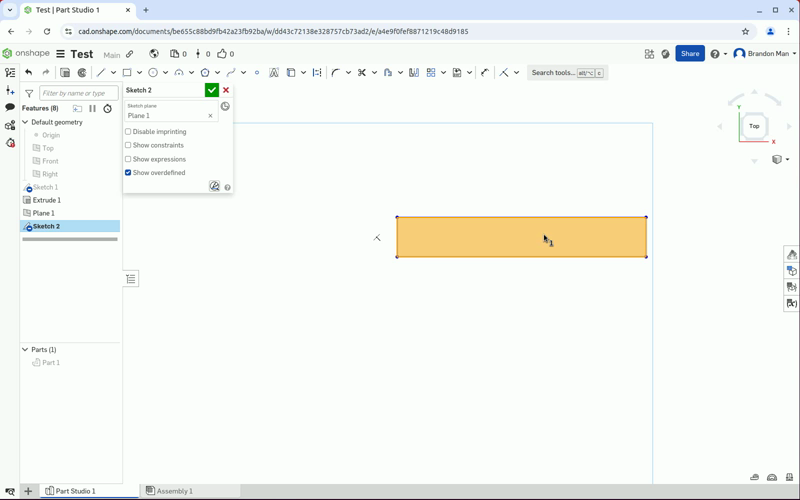
scroll(-6)
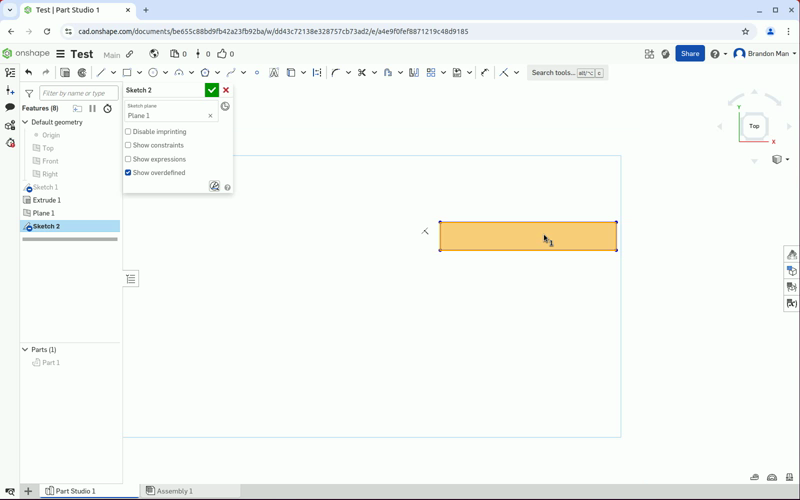
scroll(-6)
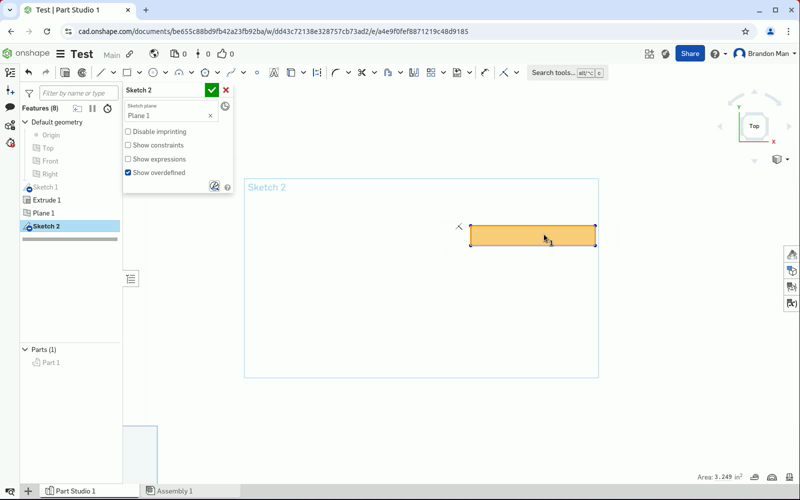
scroll(-6)
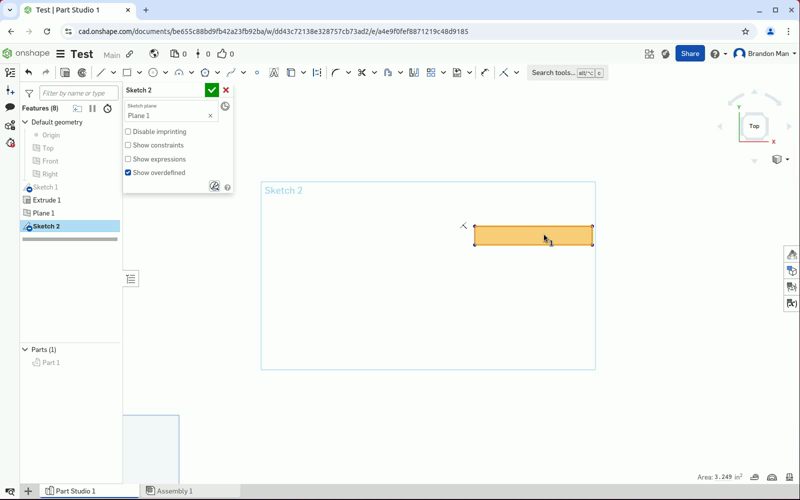
scroll(-6)
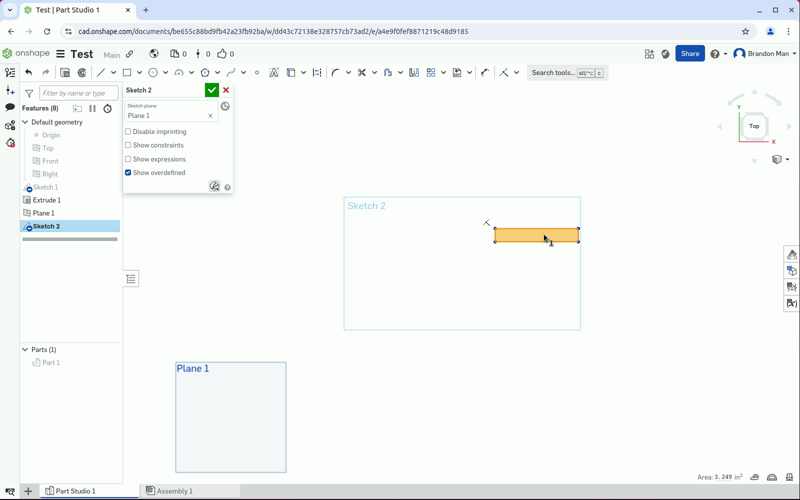
scroll(-6)
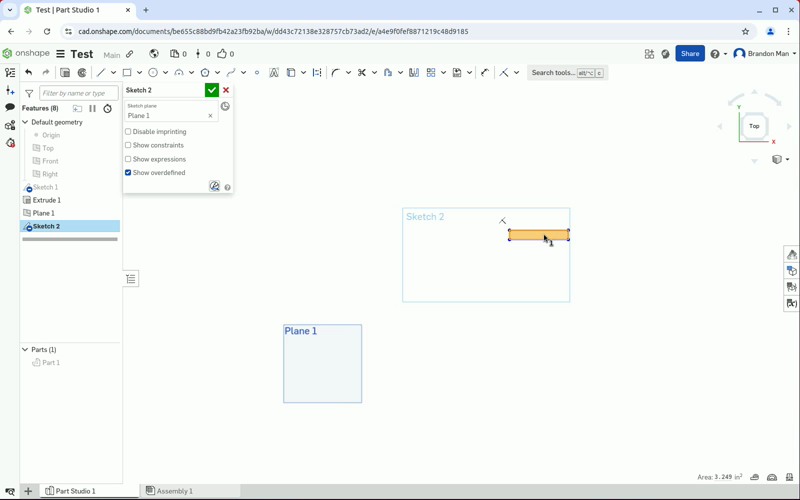
scroll(-6)
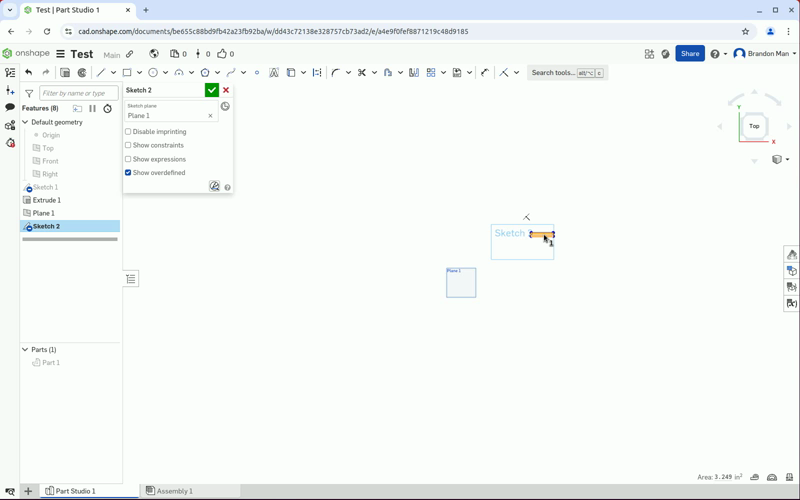
mouse_move(73, 352)
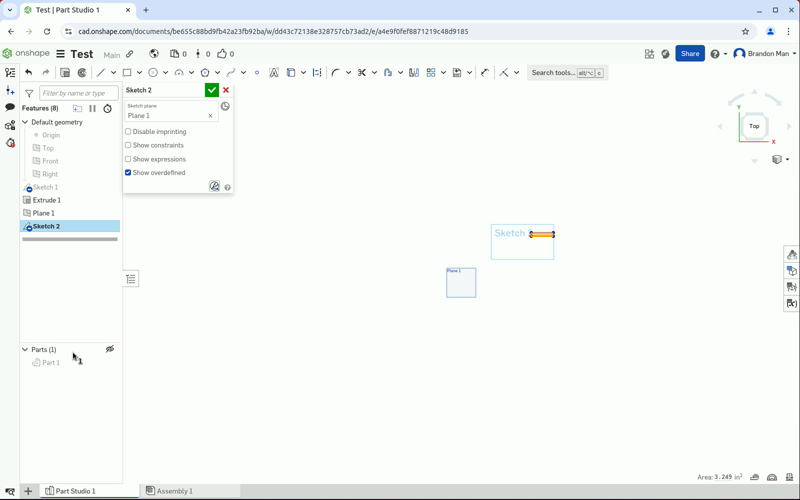
key(shift+y)
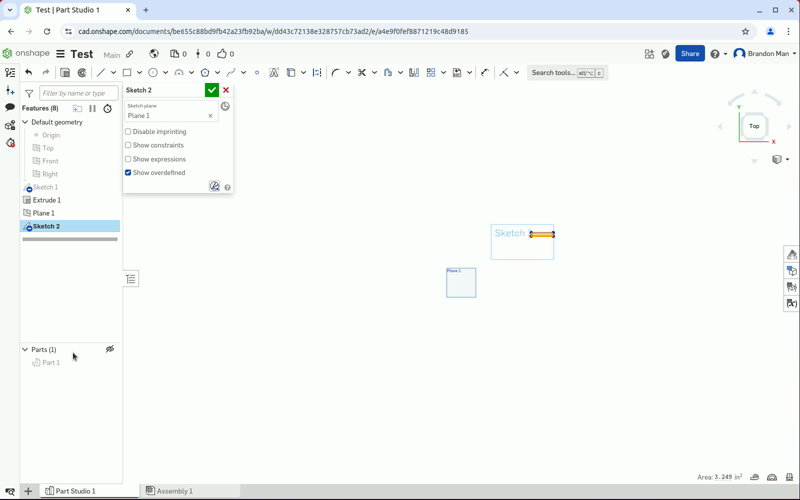
key(shift+e)
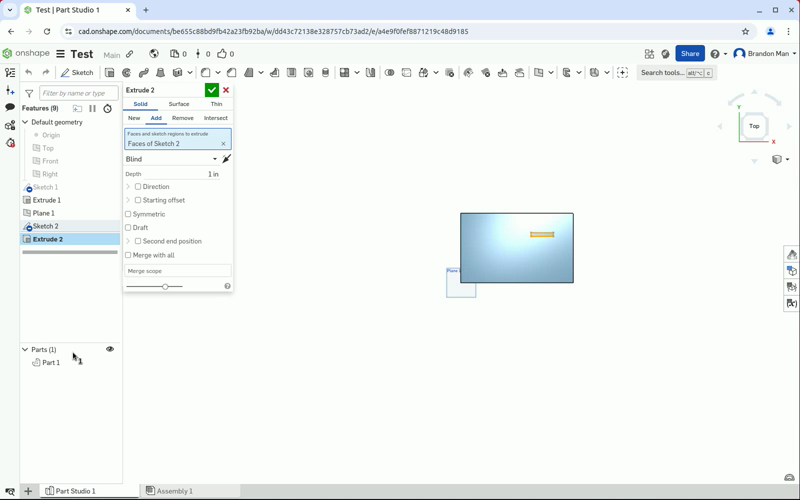
mouse_move(143, 106)
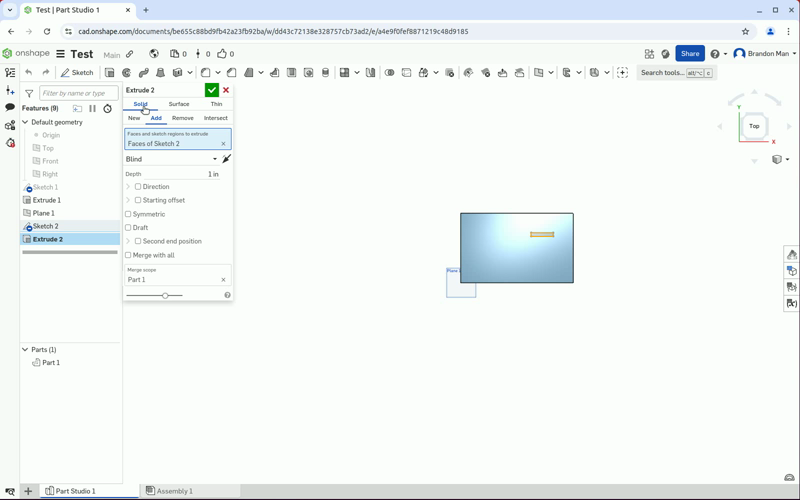
click(143, 106)
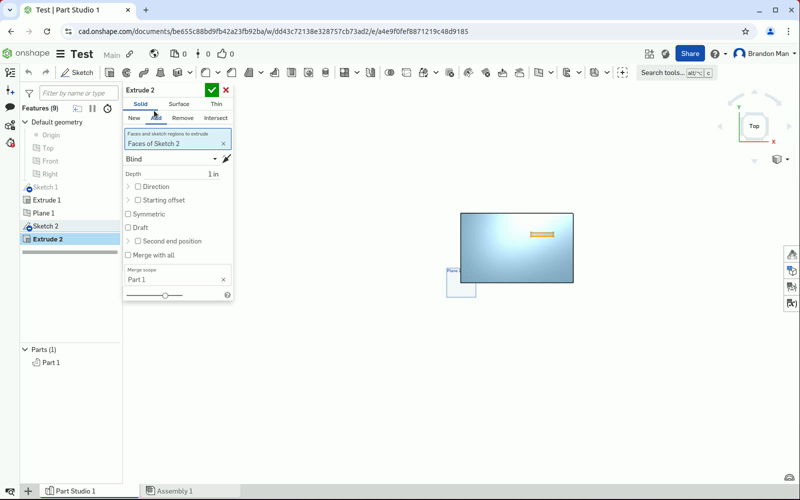
mouse_move(186, 120)
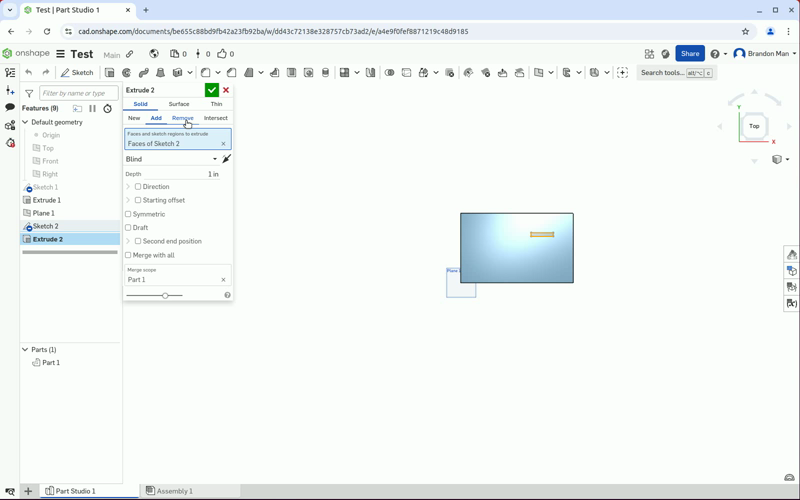
click(186, 120)
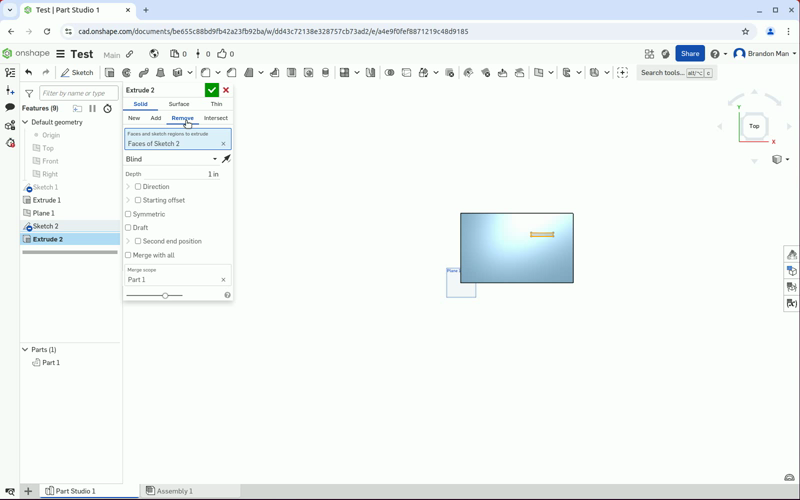
key(tab, 4)
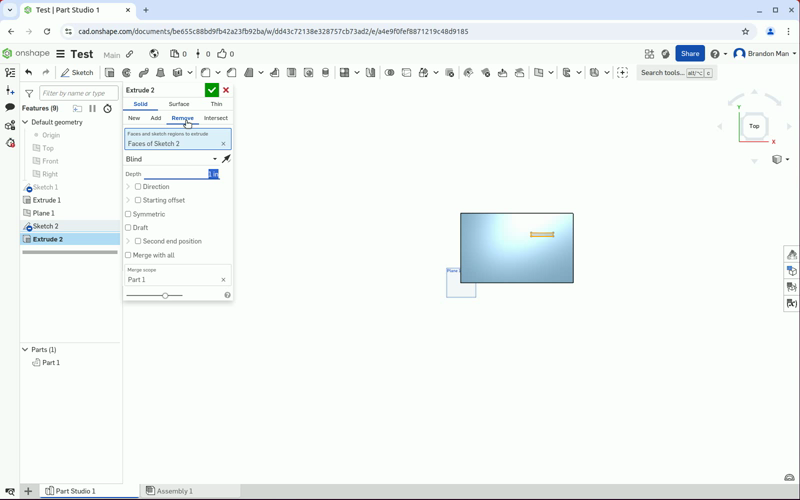
text(2.889)
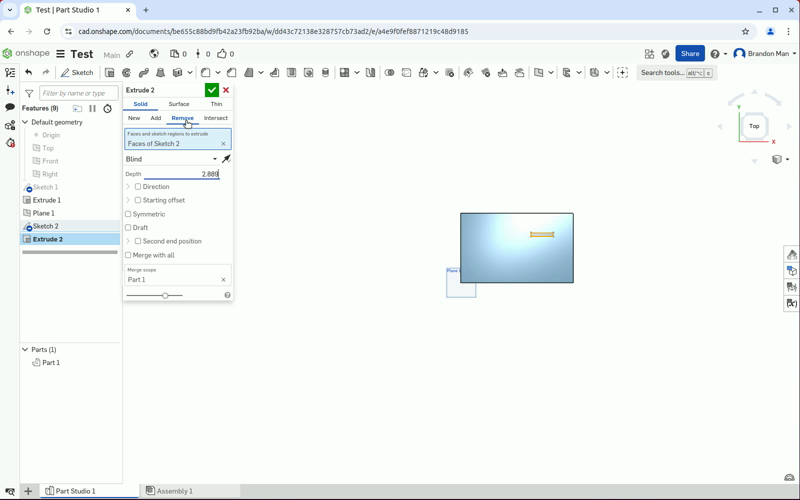
key(tab, 6)
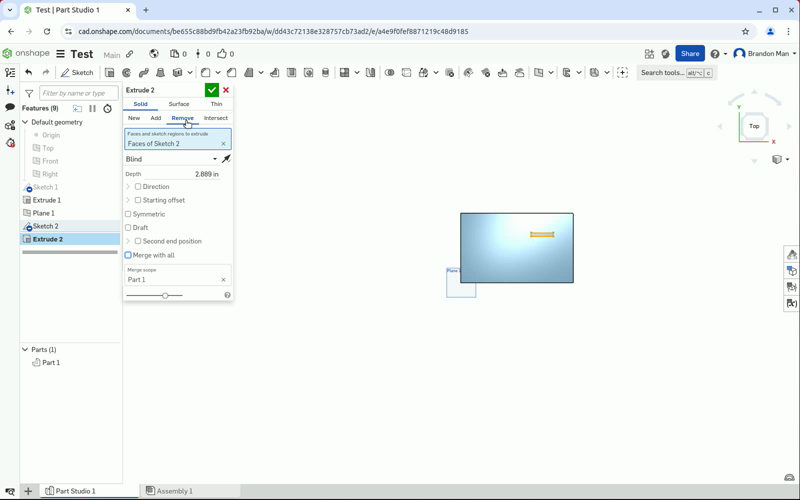
key(space)
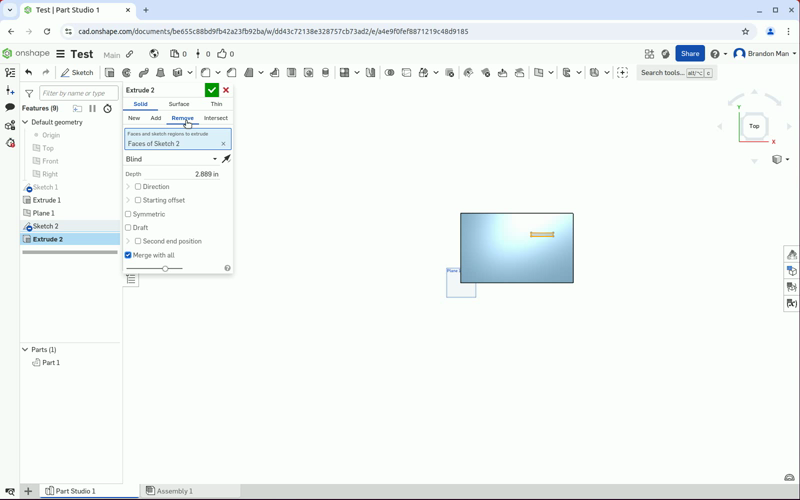
key(enter)
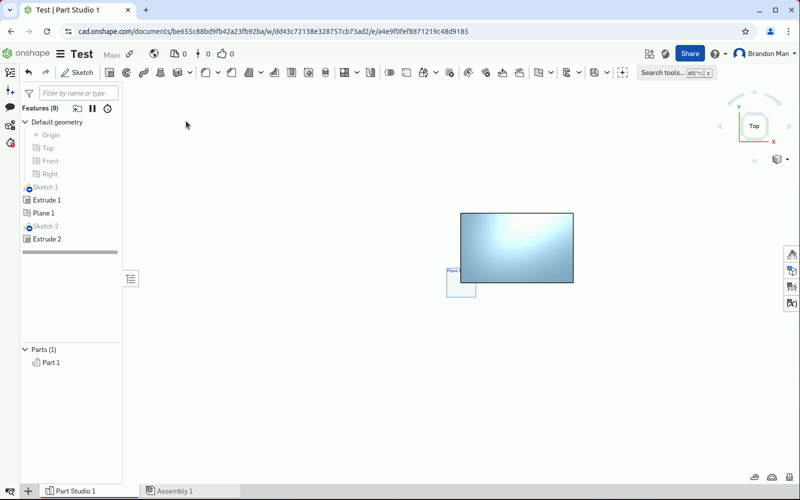
key(shift+h)
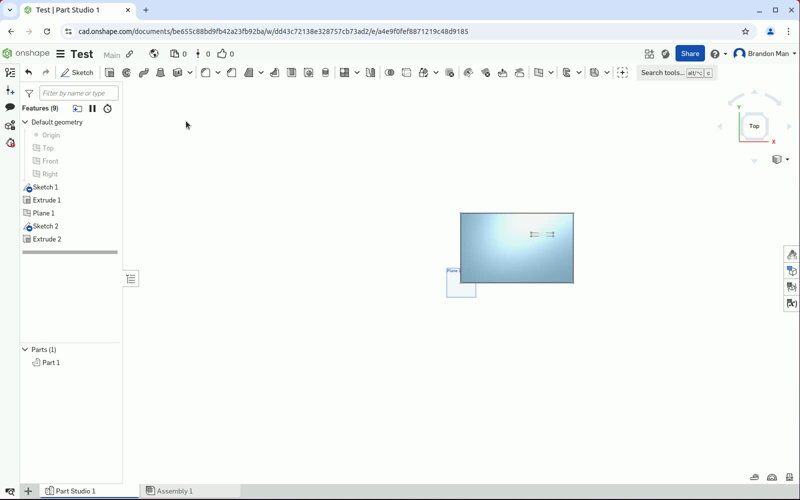
key(shift+h)
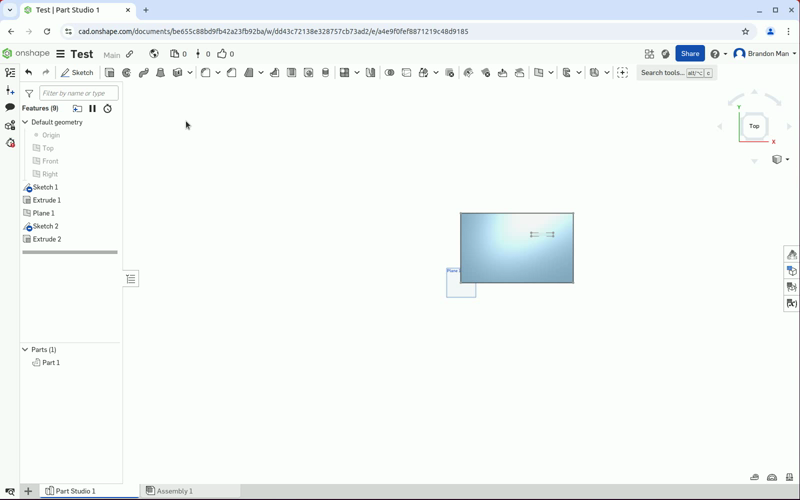
key(shift+7)
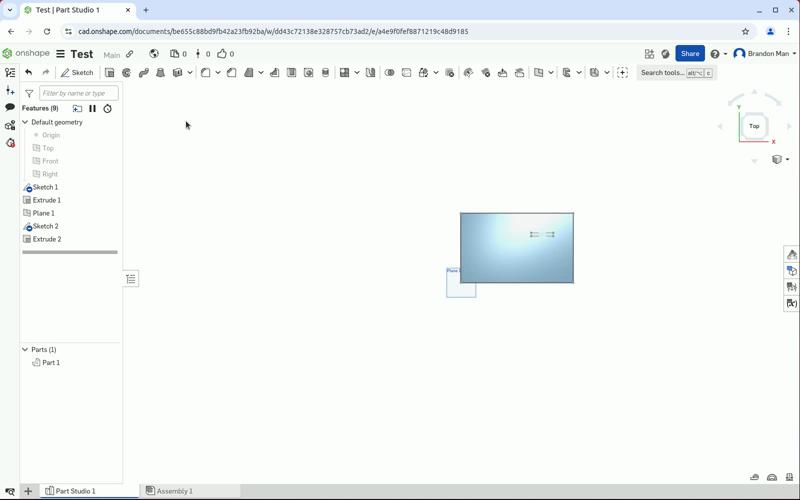
key(up, 3)
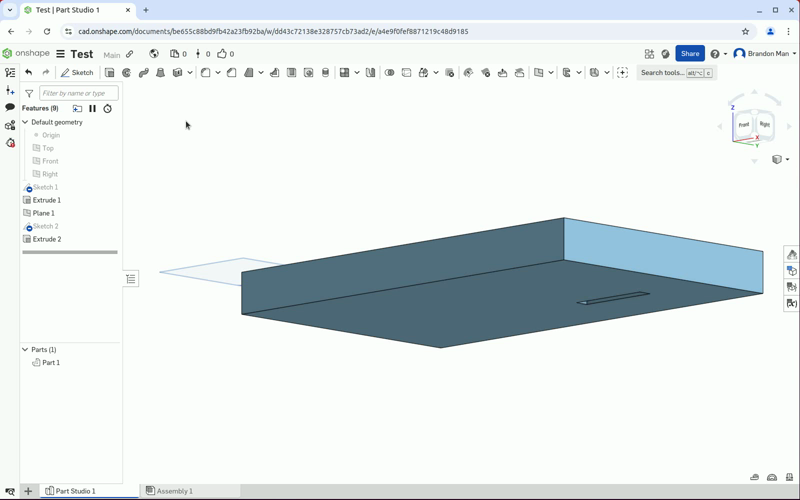
key(left, 3)
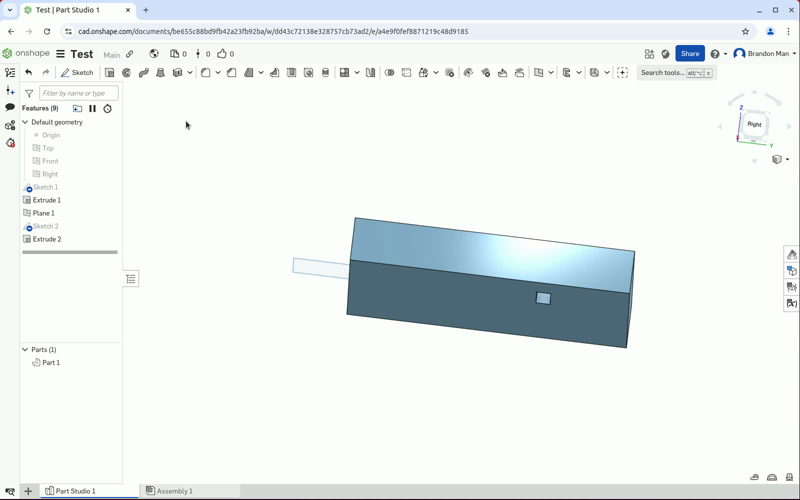
key(right, 3)
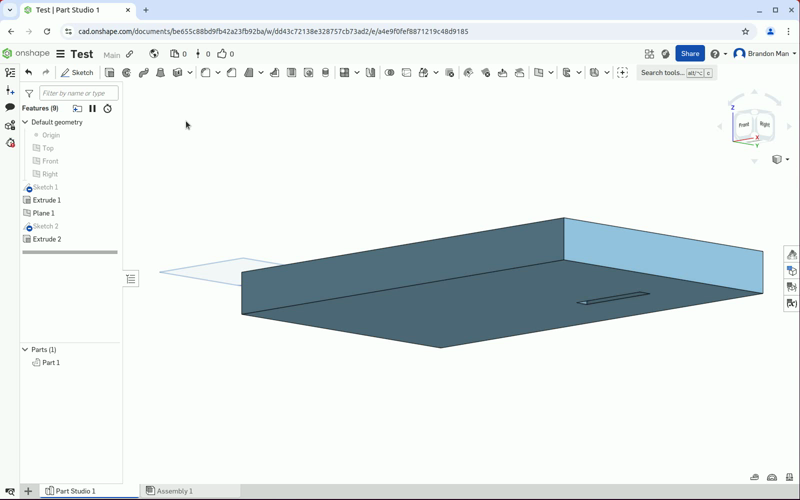
key(down, 3)
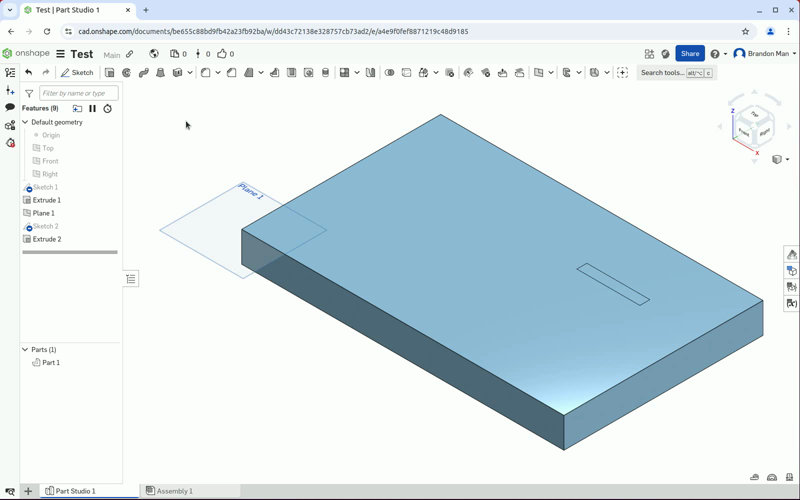
mouse_move(73, 189)
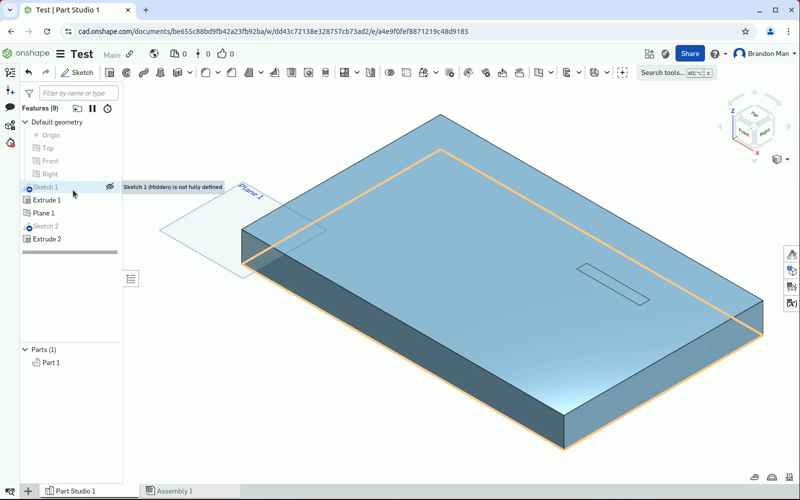
click(73, 189)